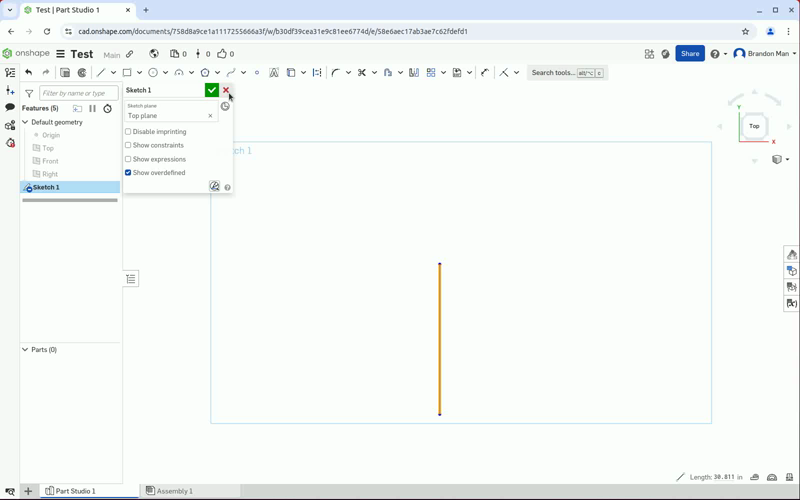
key(shift+h)
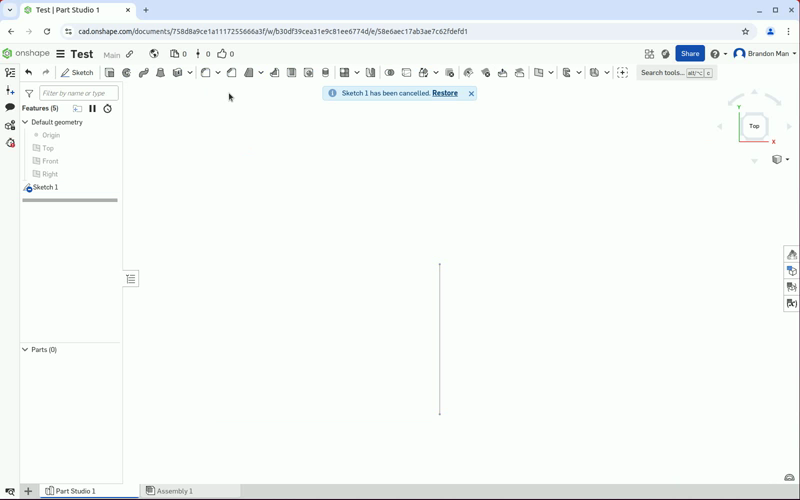
key(shift+s)
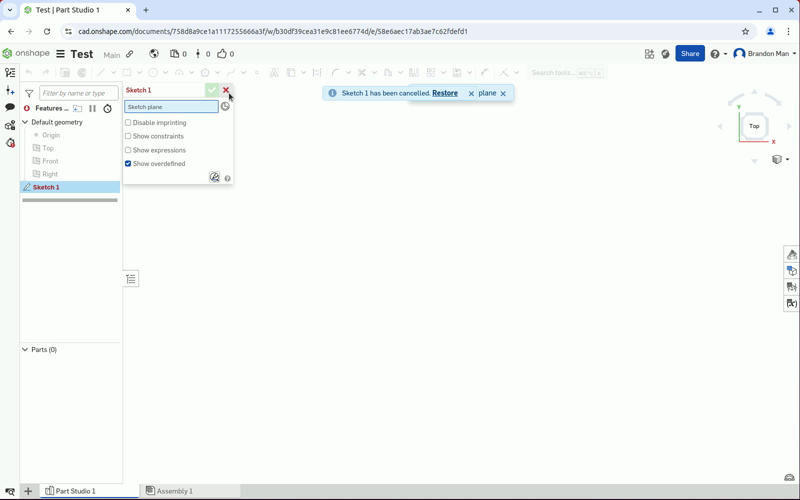
mouse_move(73, 150)
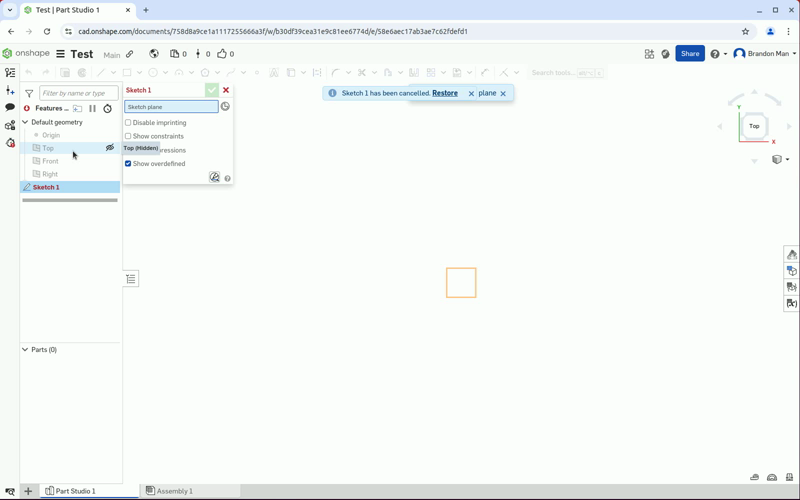
click(73, 150)
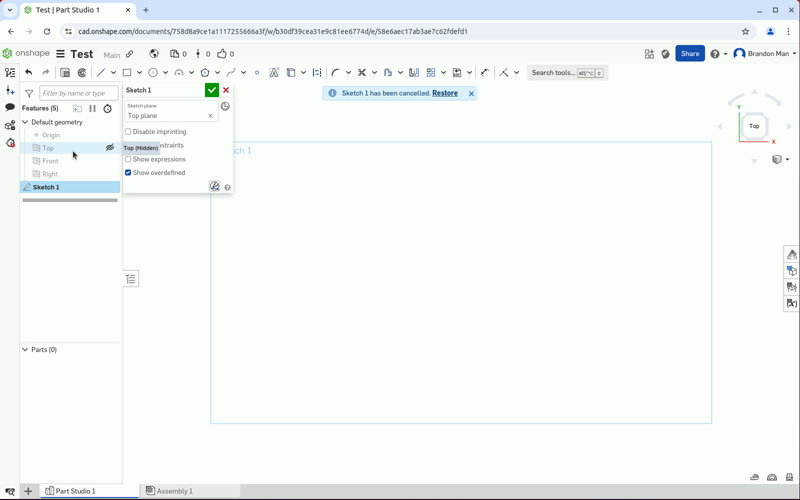
mouse_move(73, 352)
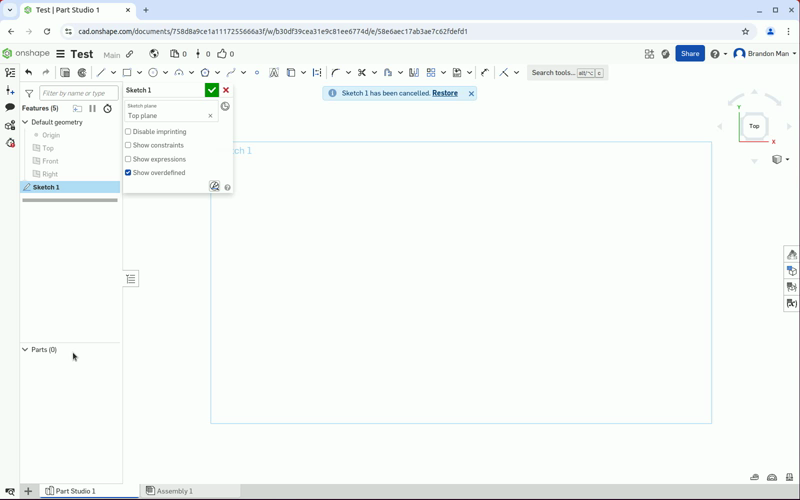
key(y)
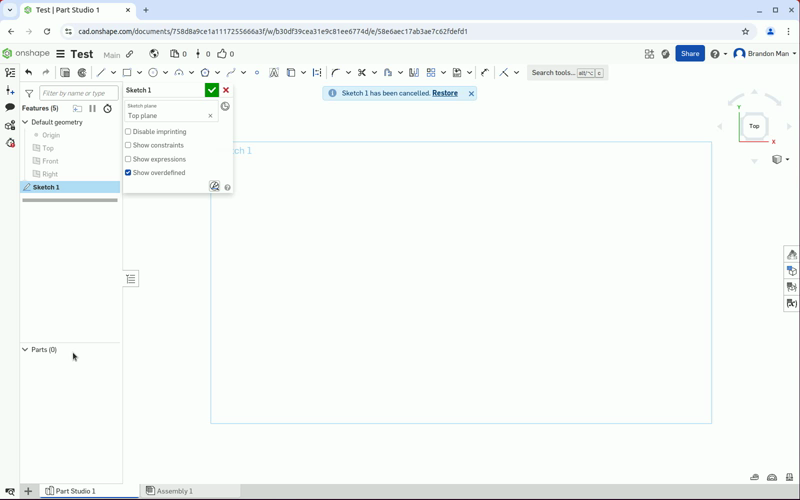
key(l)
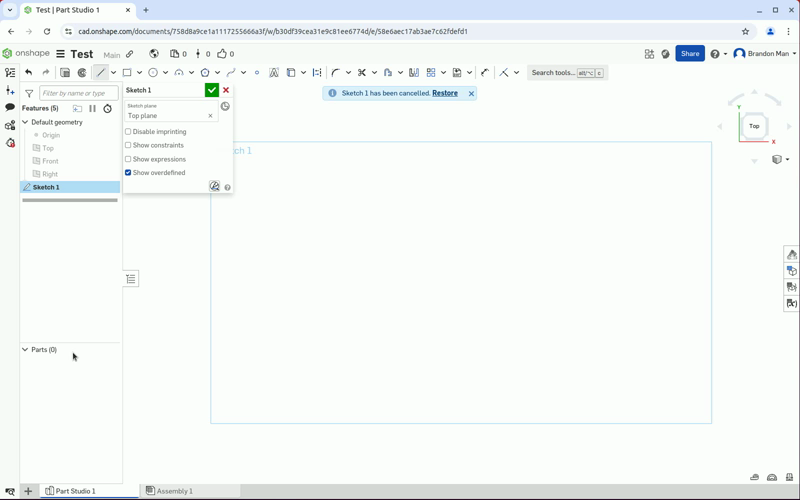
key_down(shift)
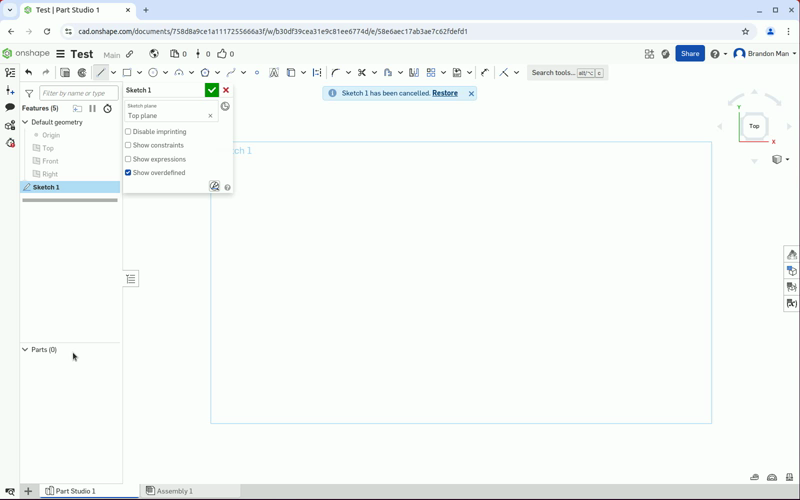
mouse_move(348, 339)
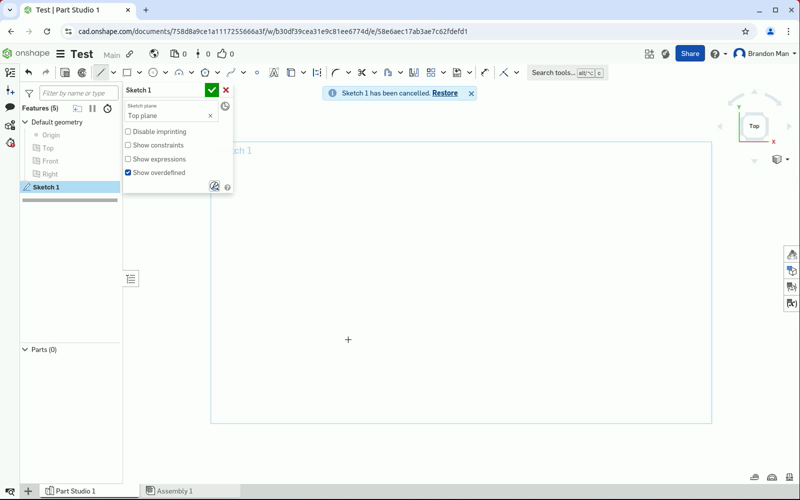
click(348, 339)
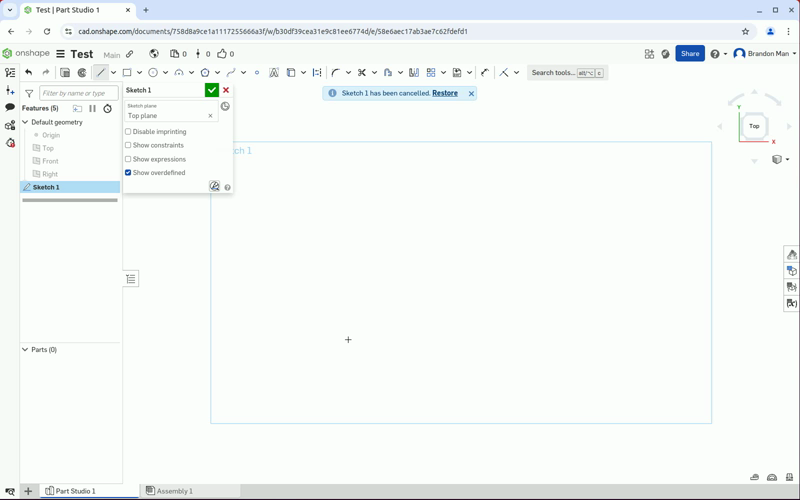
key_up(shift)
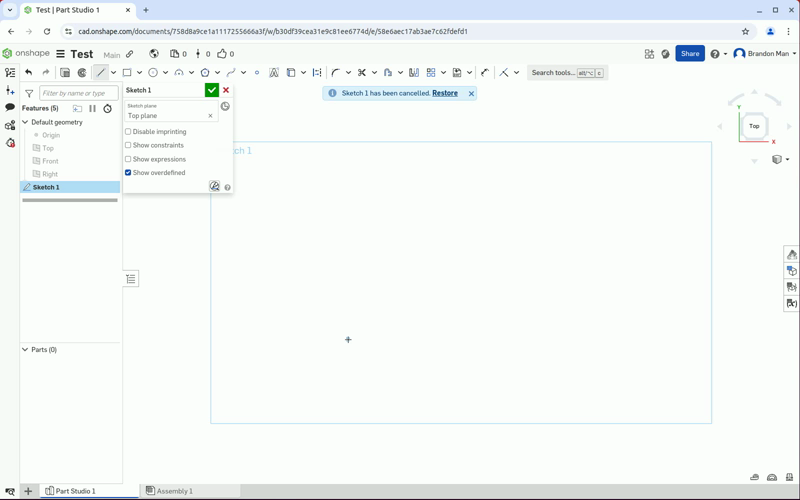
key_down(shift)
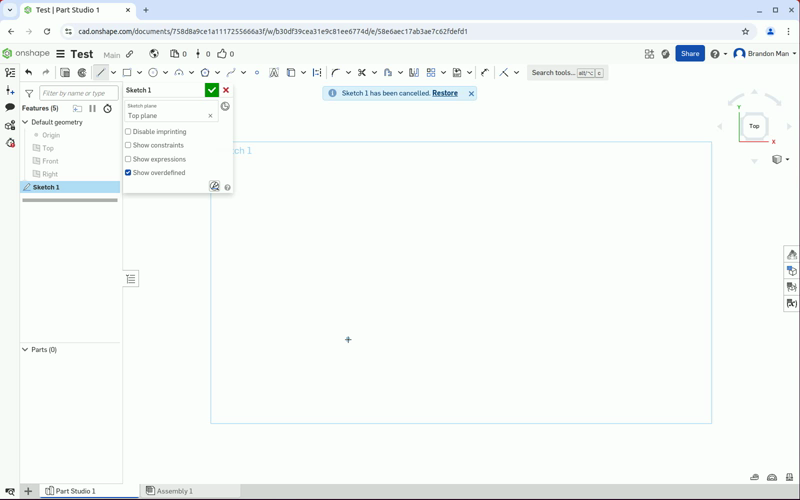
mouse_move(461, 339)
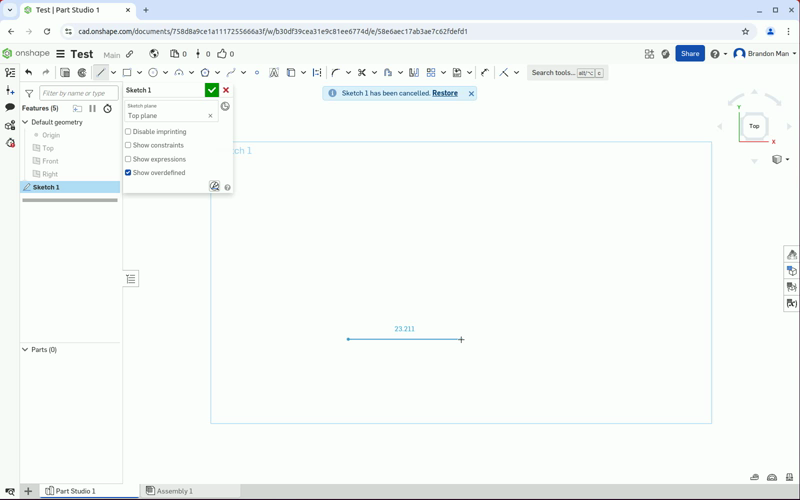
click(461, 339)
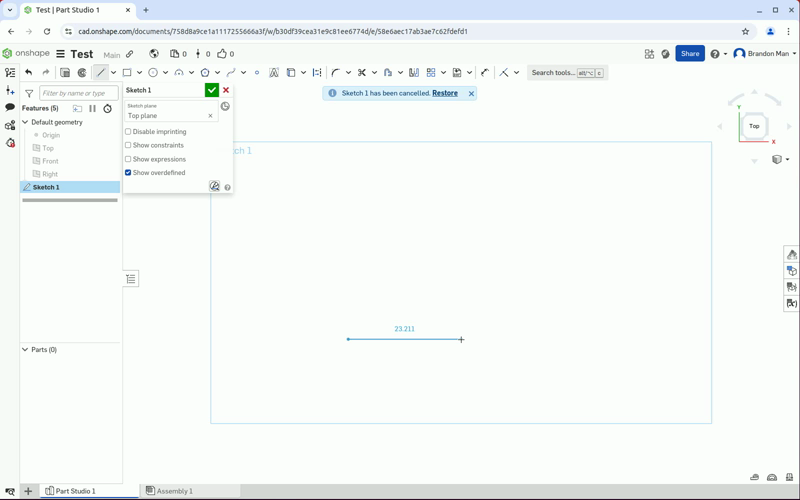
key_up(shift)
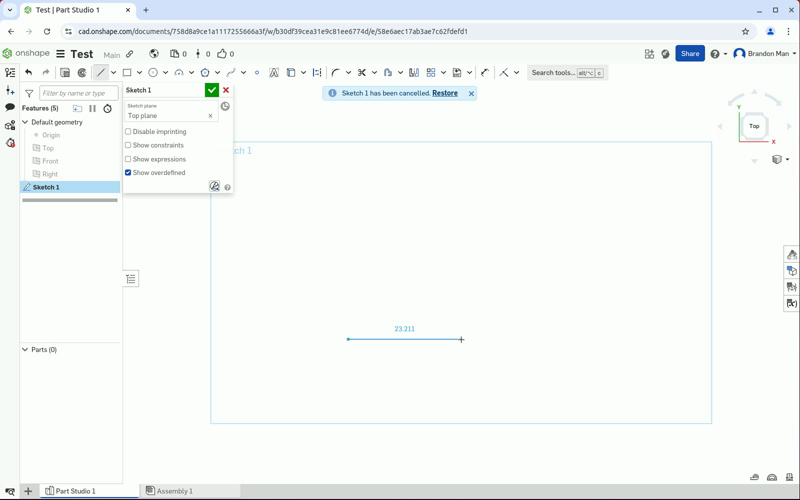
key_down(shift)
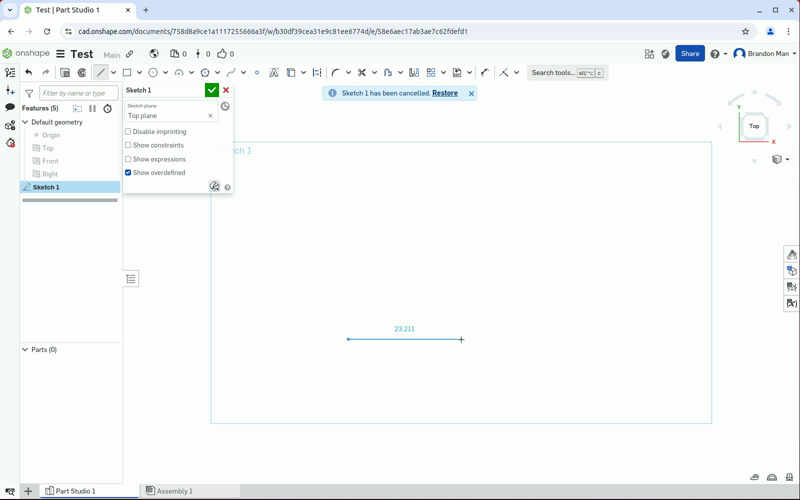
mouse_move(491, 339)
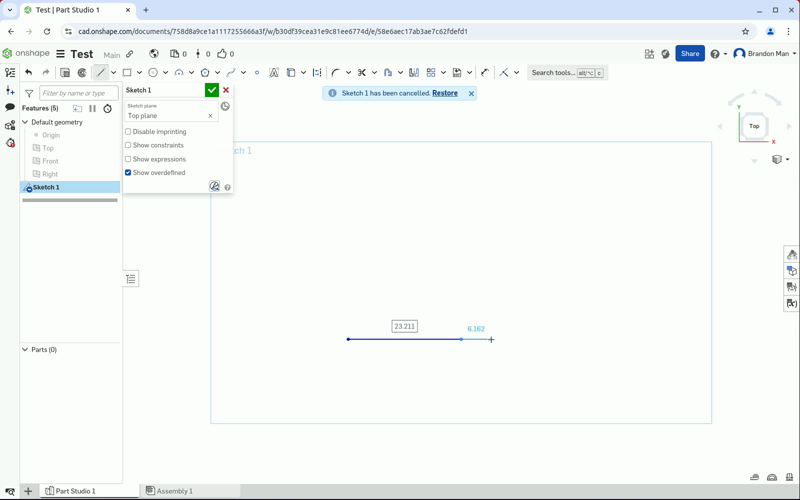
mouse_move(494, 339)
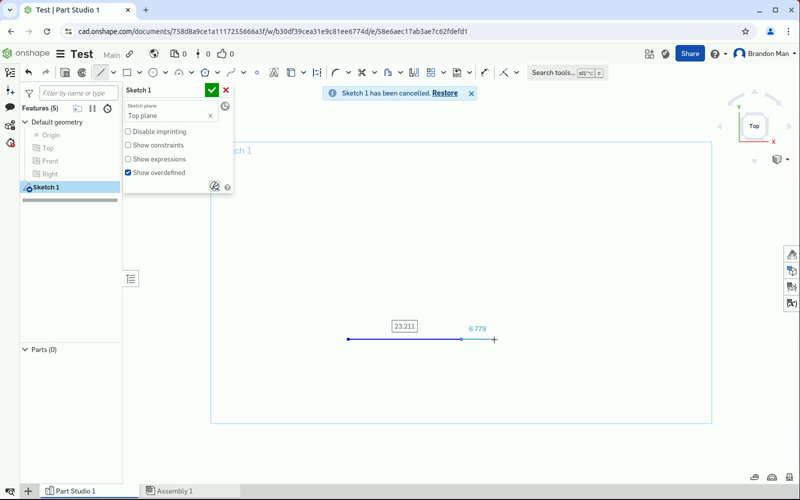
click(494, 339)
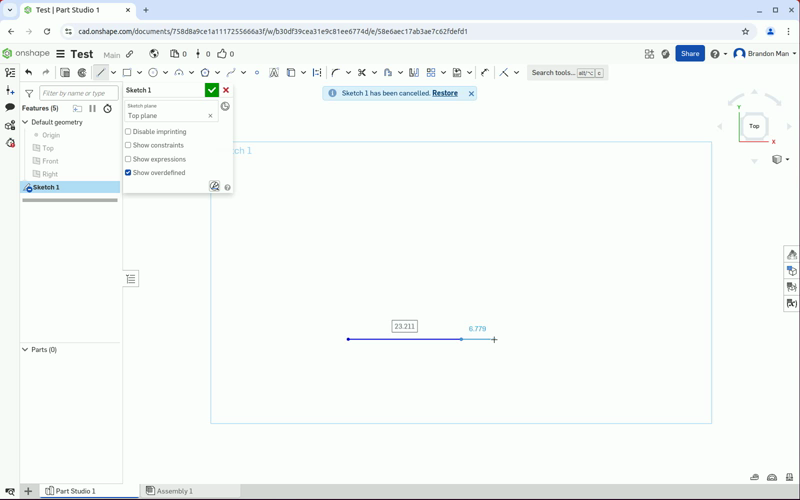
key_up(shift)
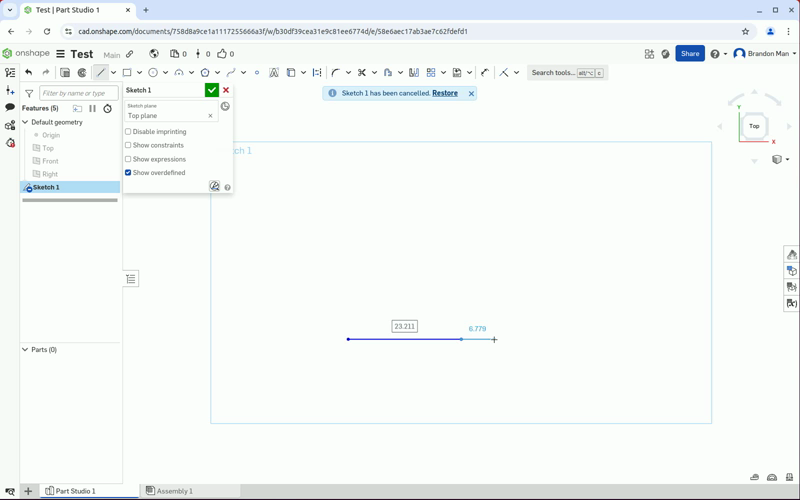
key_down(shift)
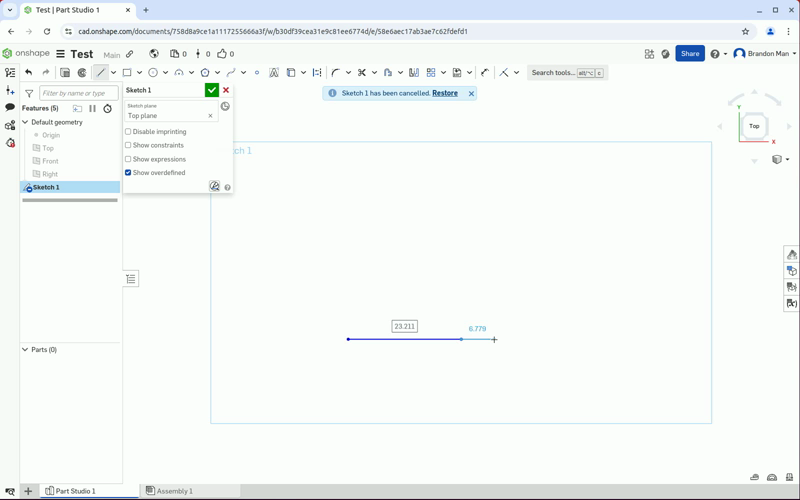
mouse_move(572, 339)
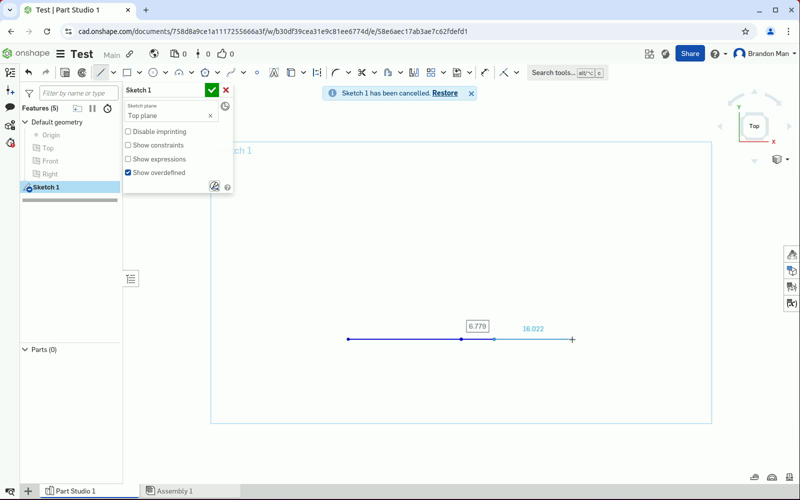
click(572, 339)
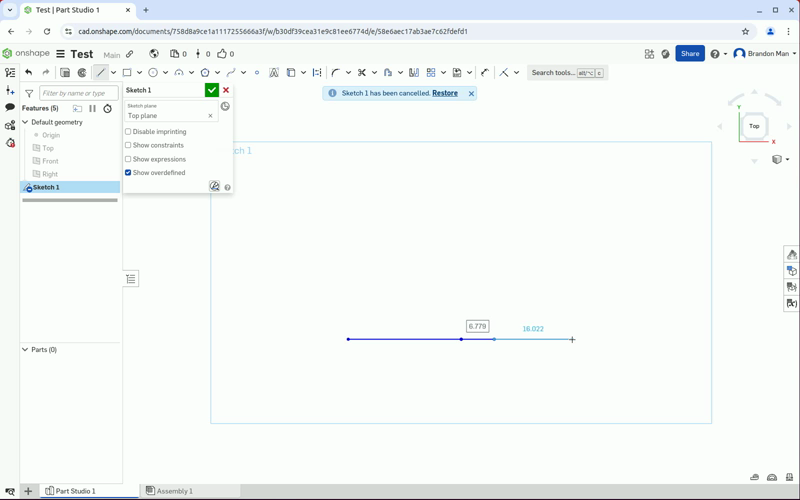
key_up(shift)
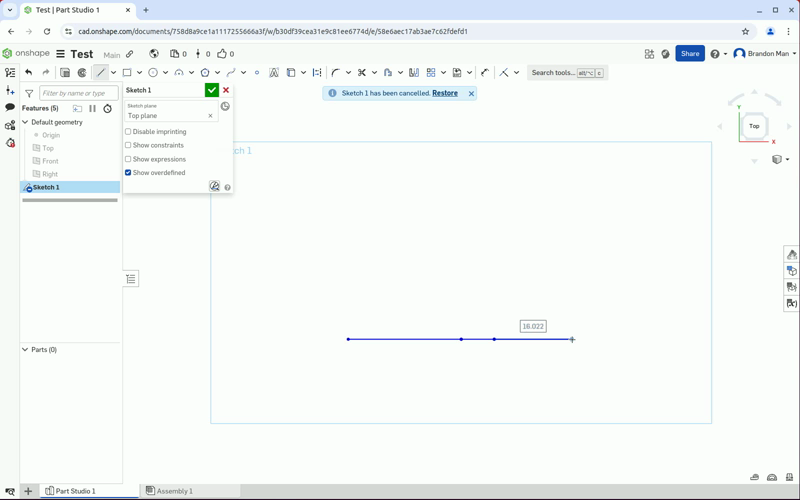
key_down(shift)
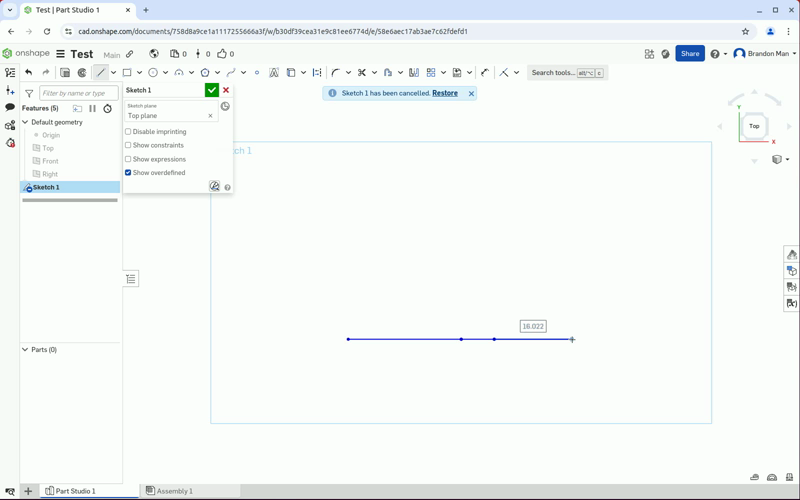
mouse_move(572, 226)
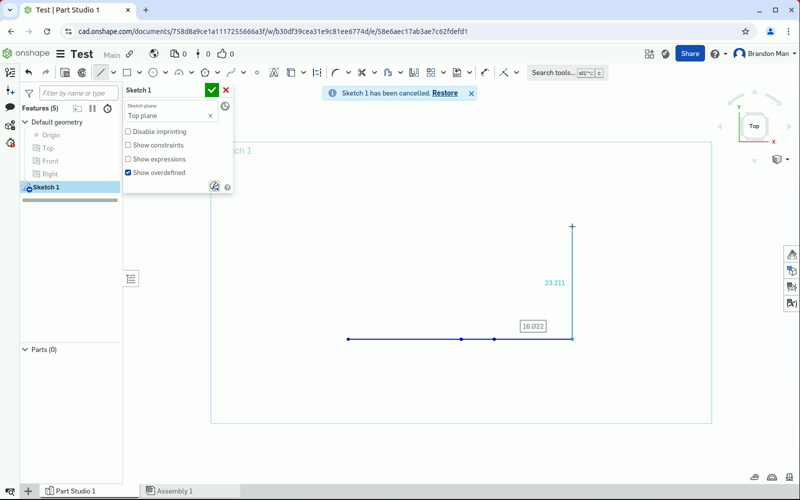
click(572, 226)
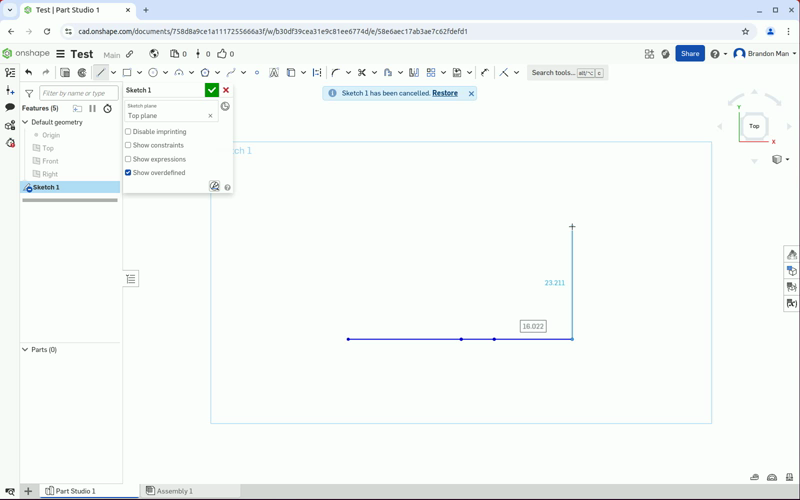
key_up(shift)
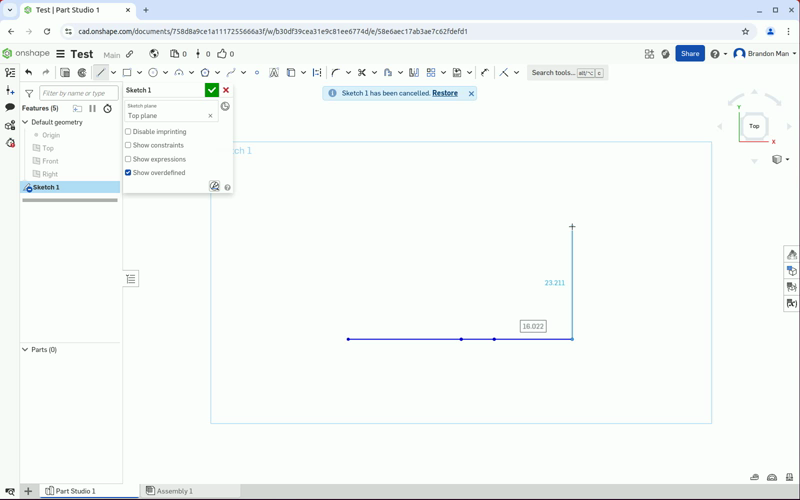
key_down(shift)
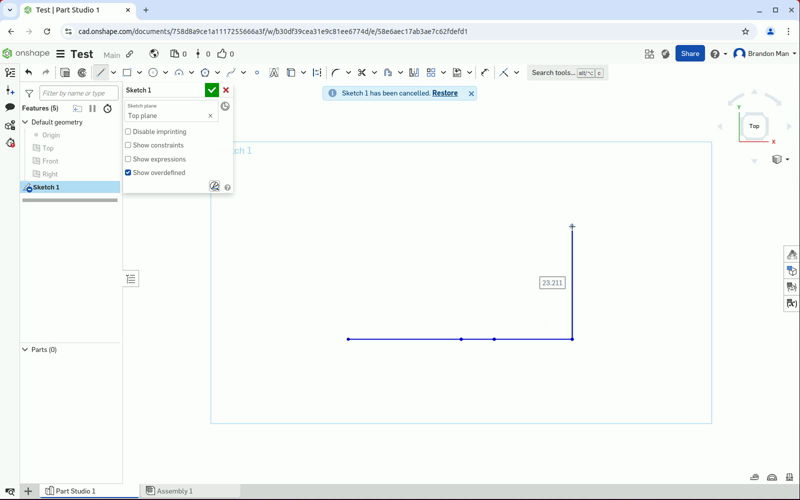
mouse_move(348, 226)
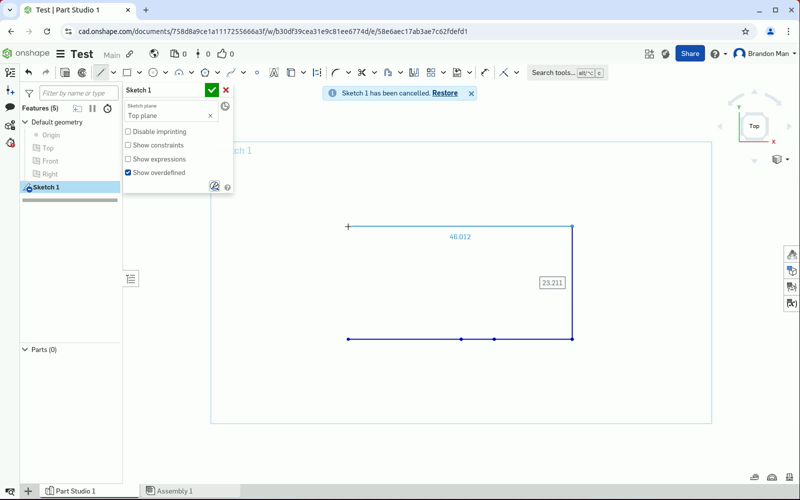
click(348, 226)
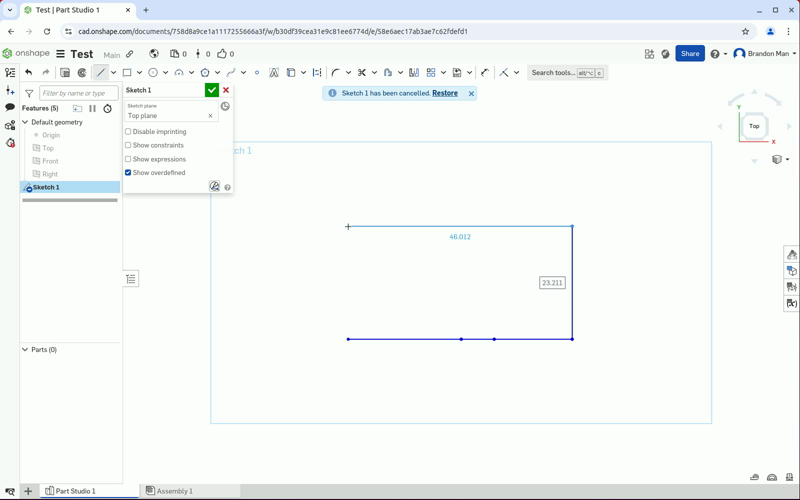
key_up(shift)
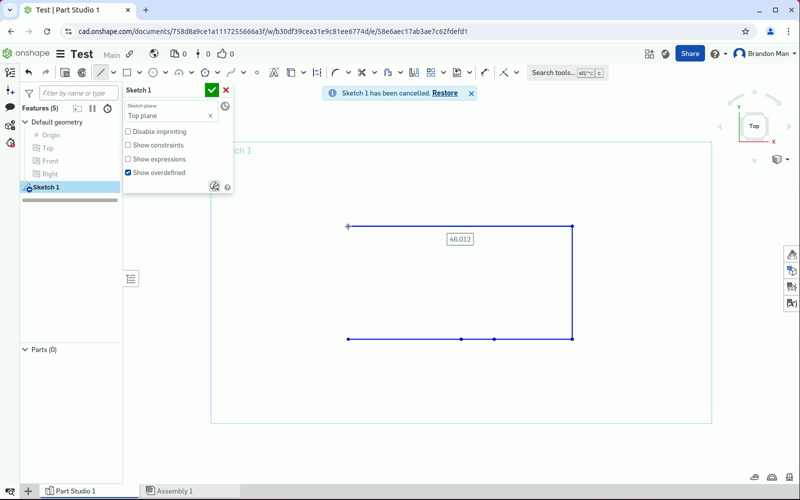
key_down(shift)
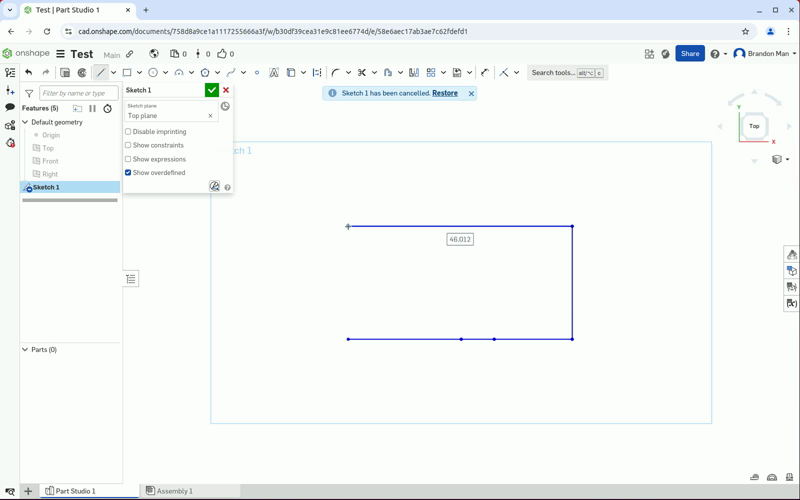
mouse_move(348, 339)
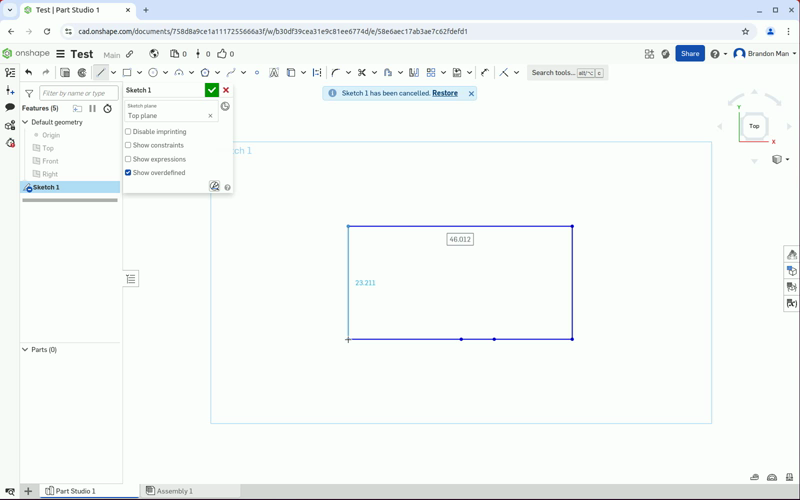
key_up(shift)
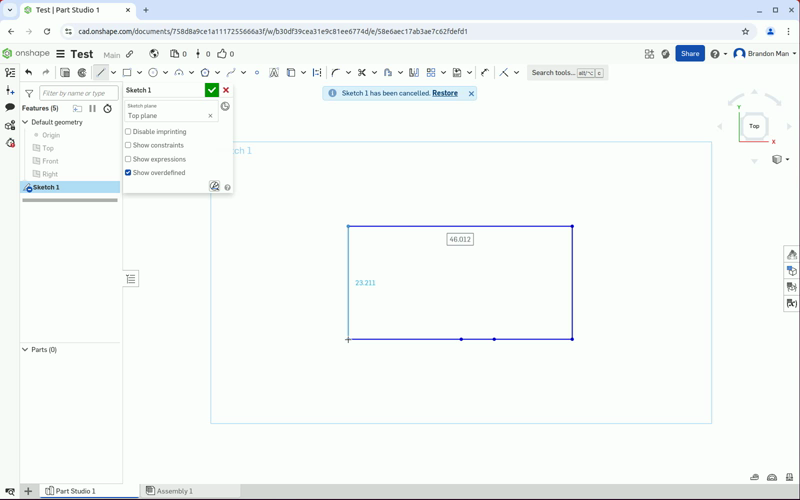
click(348, 339)
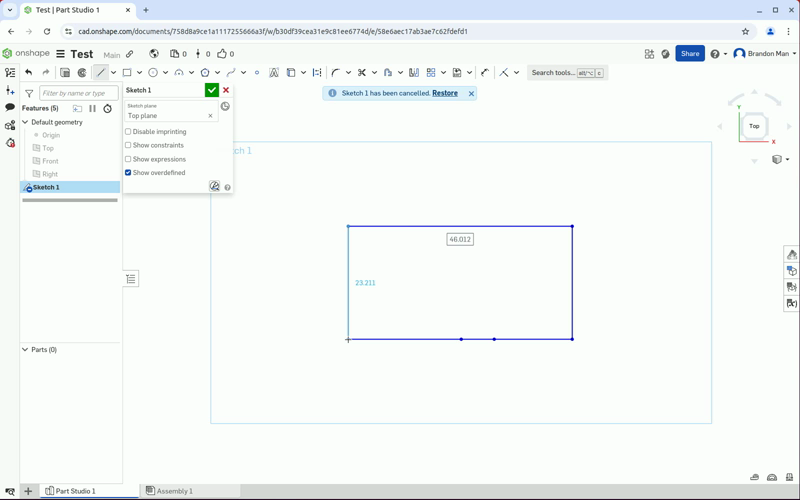
key(esc)
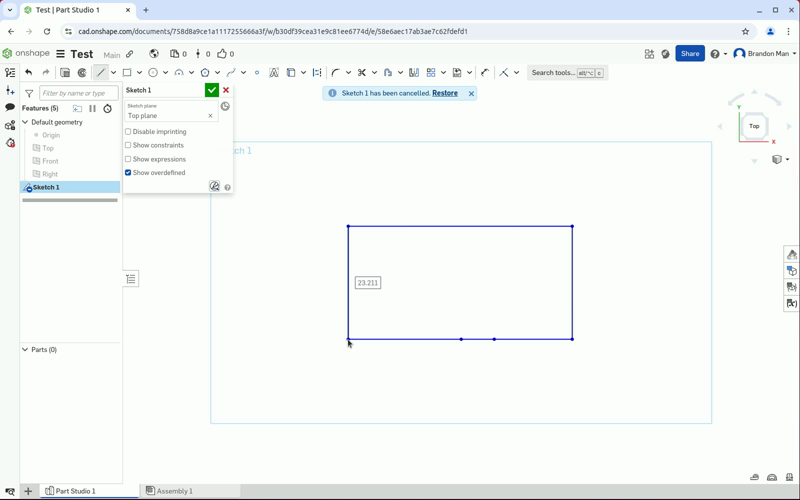
key(c)
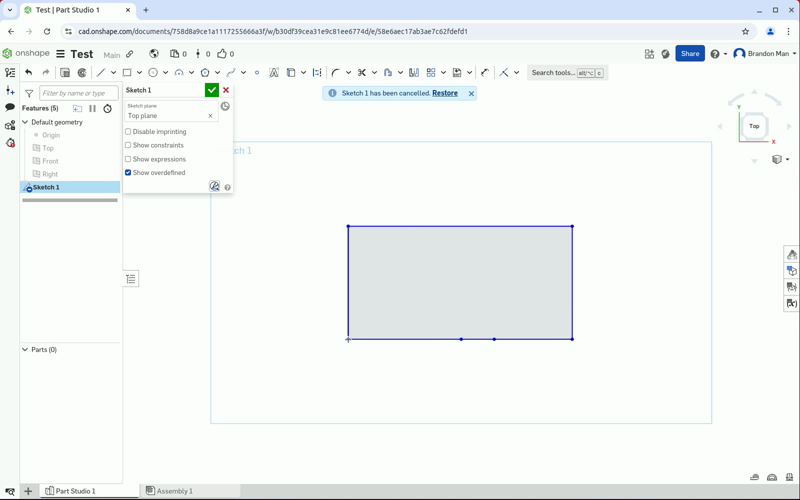
key_down(shift)
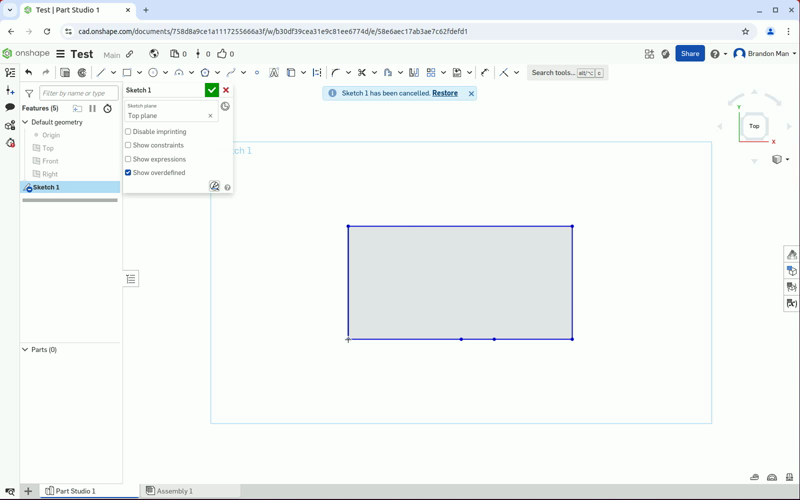
mouse_move(499, 310)
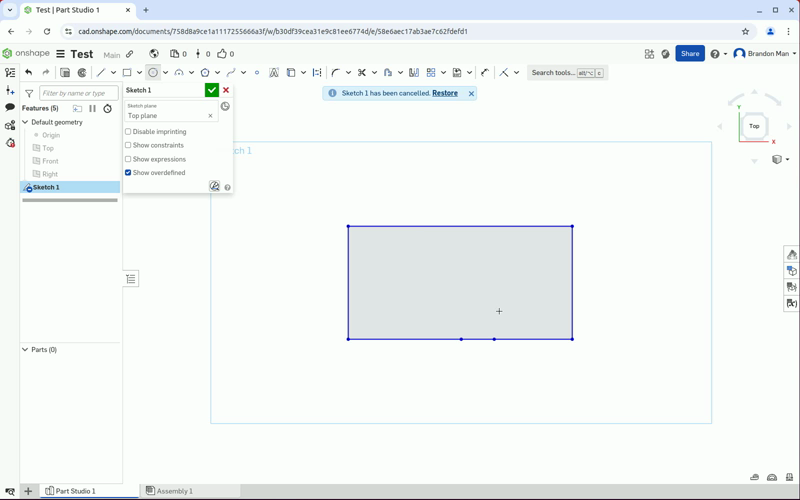
click(499, 310)
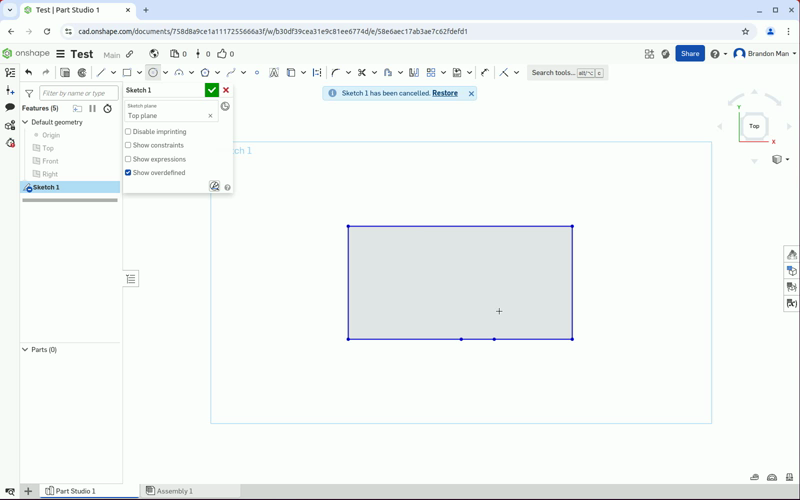
key_up(shift)
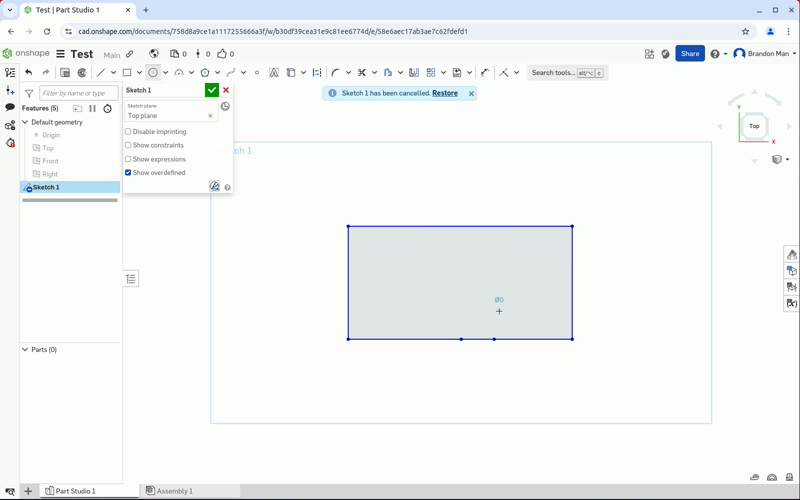
mouse_move(508, 310)
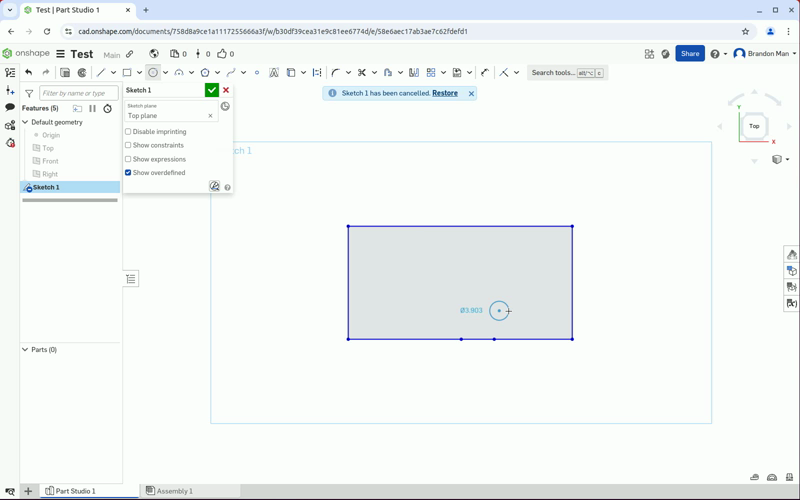
click(508, 310)
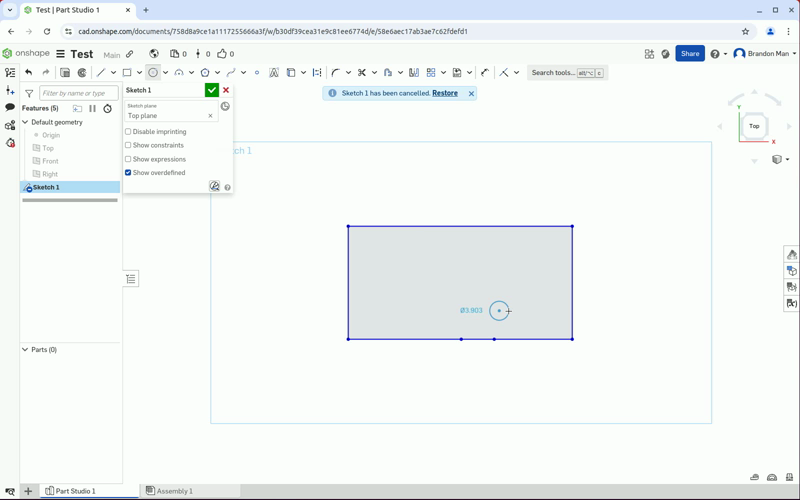
key(esc)
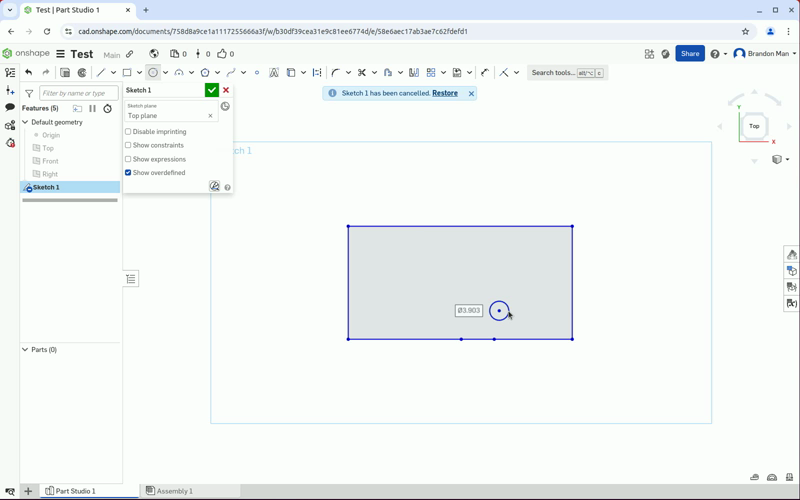
key(c)
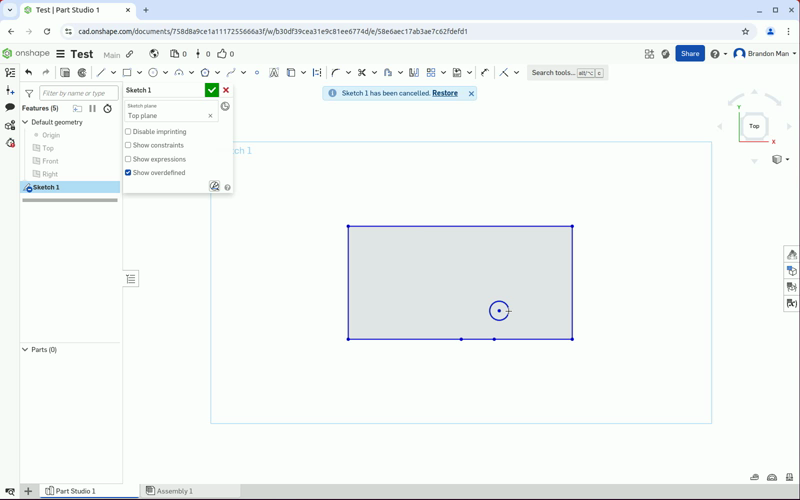
key_down(shift)
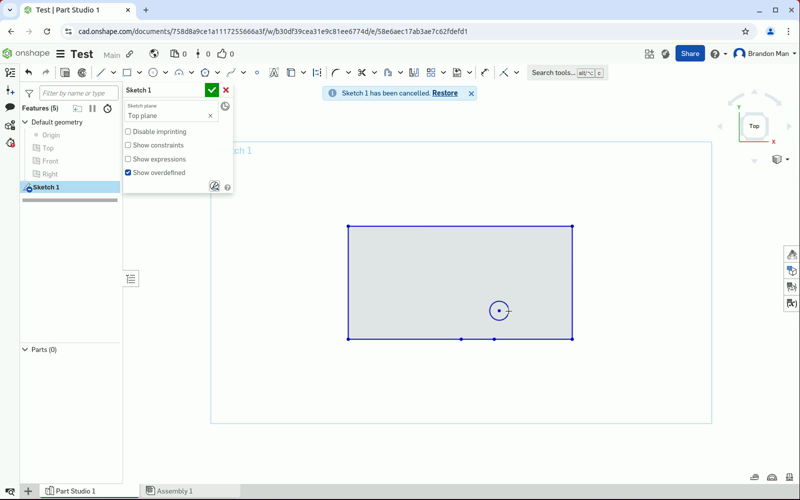
mouse_move(499, 254)
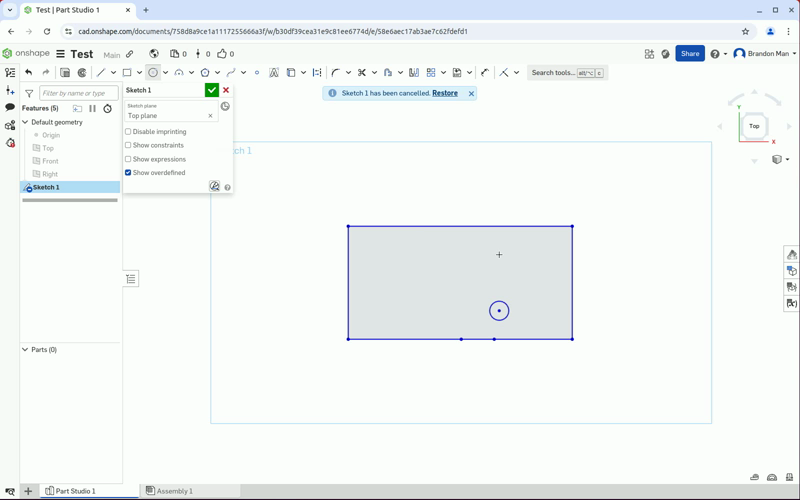
click(499, 254)
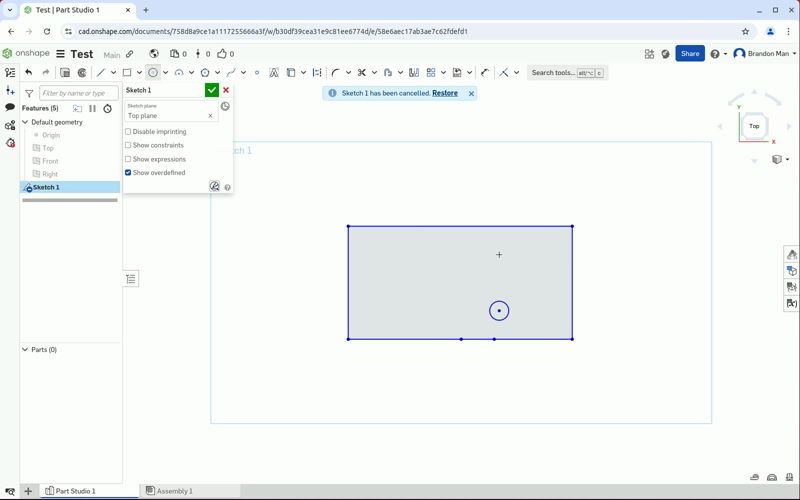
key_up(shift)
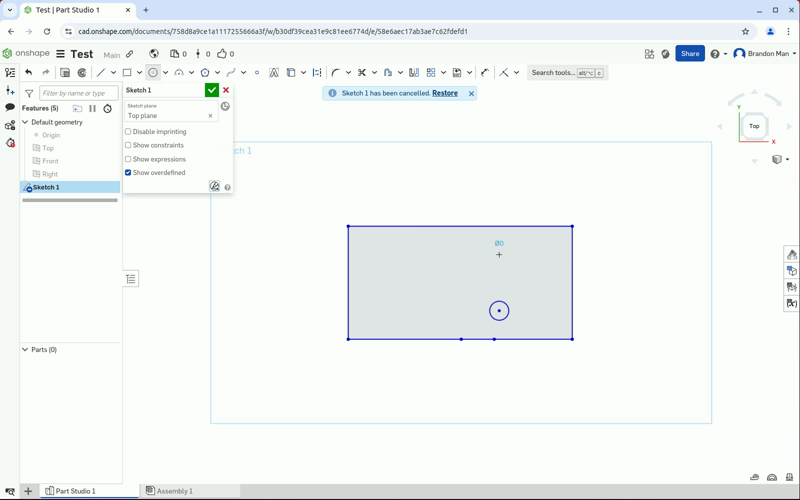
mouse_move(508, 254)
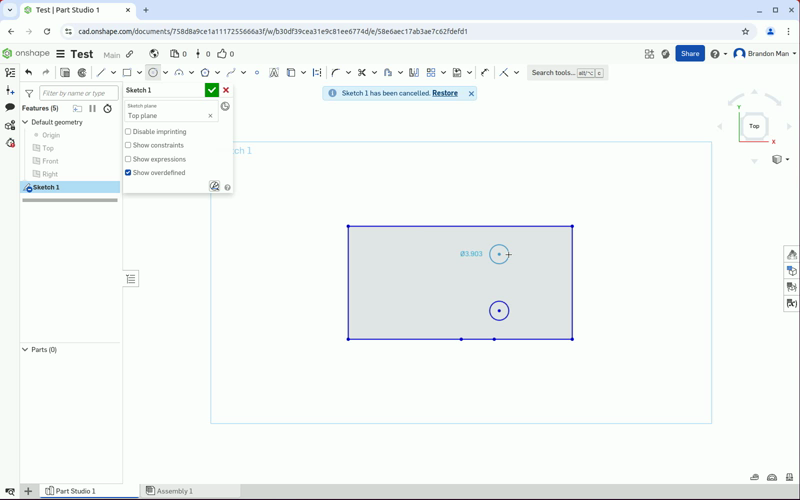
click(508, 254)
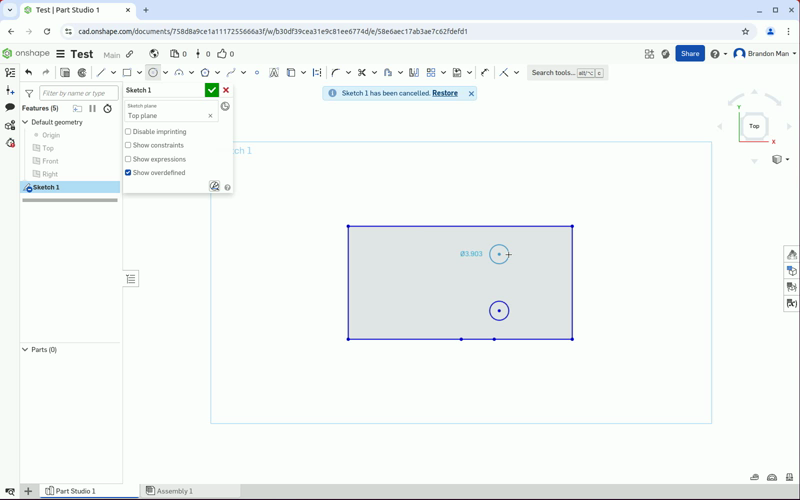
key(esc)
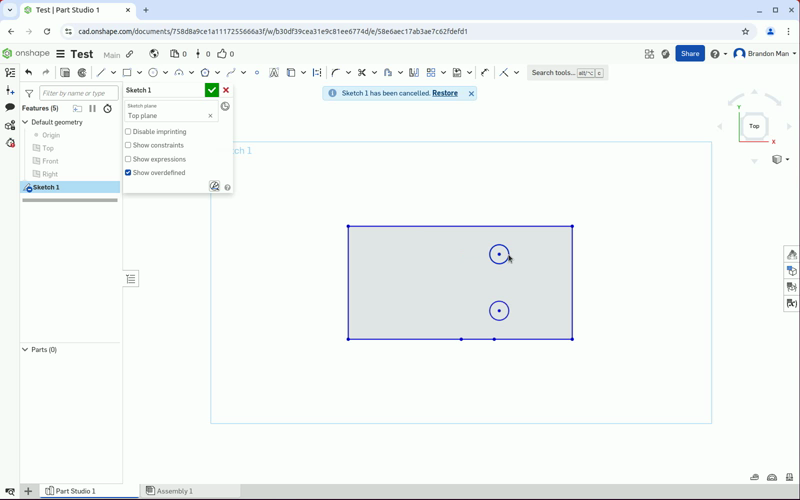
key(c)
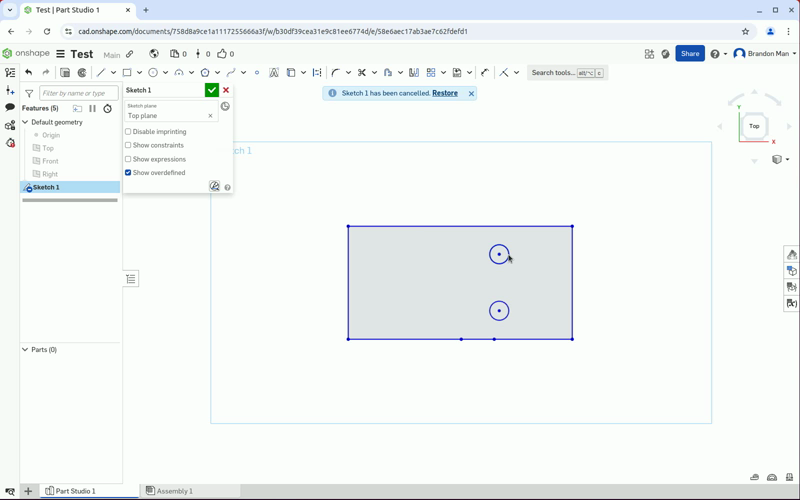
key_down(shift)
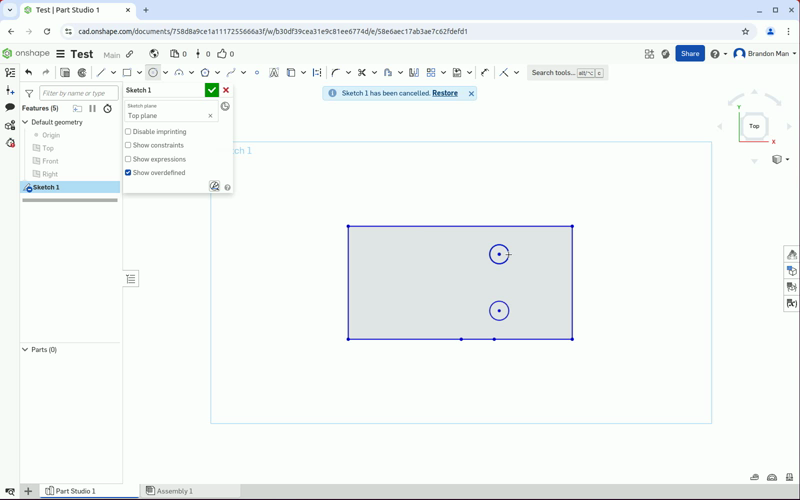
mouse_move(543, 310)
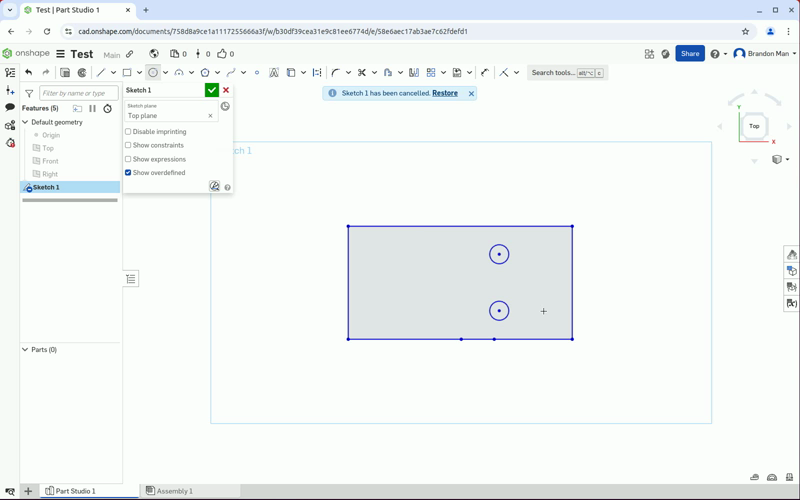
click(543, 310)
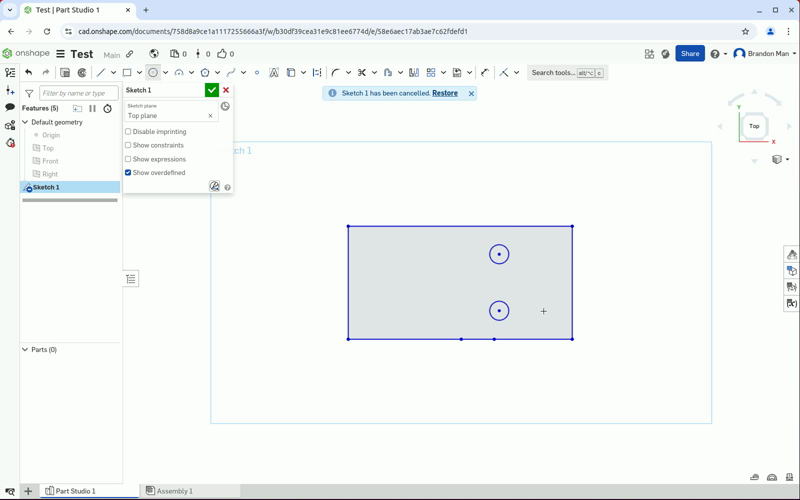
key_up(shift)
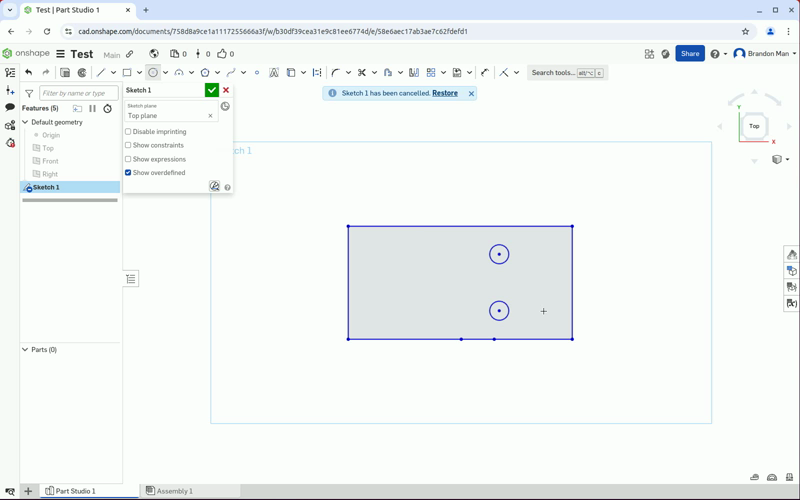
mouse_move(553, 310)
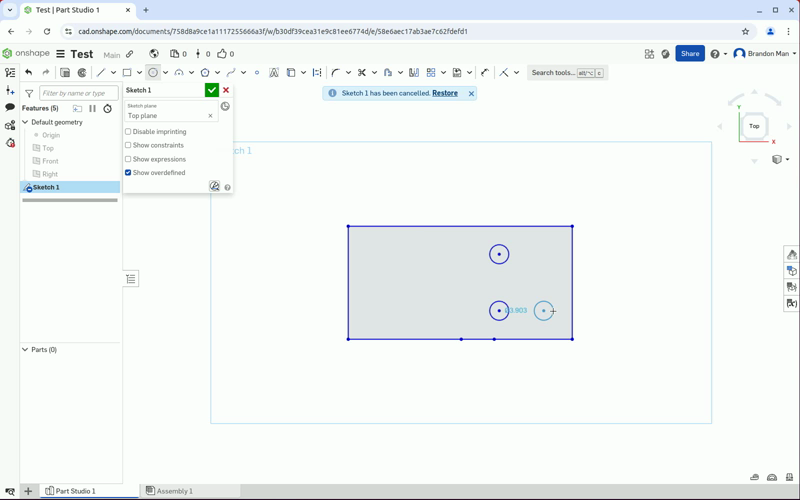
click(553, 310)
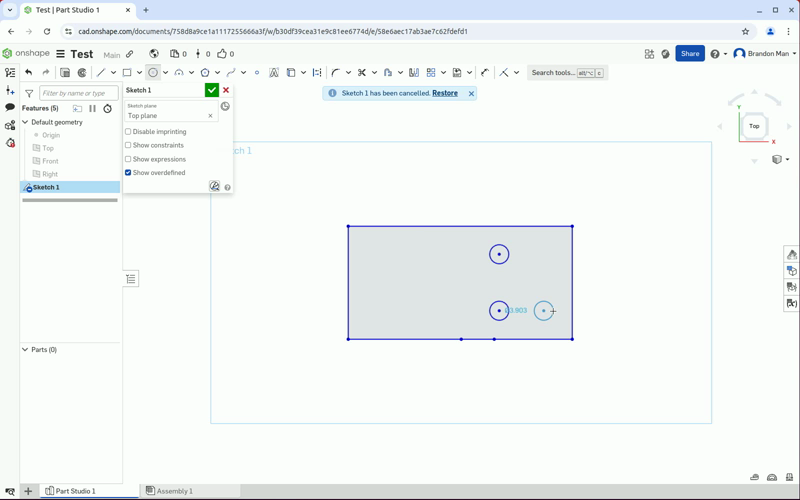
key(esc)
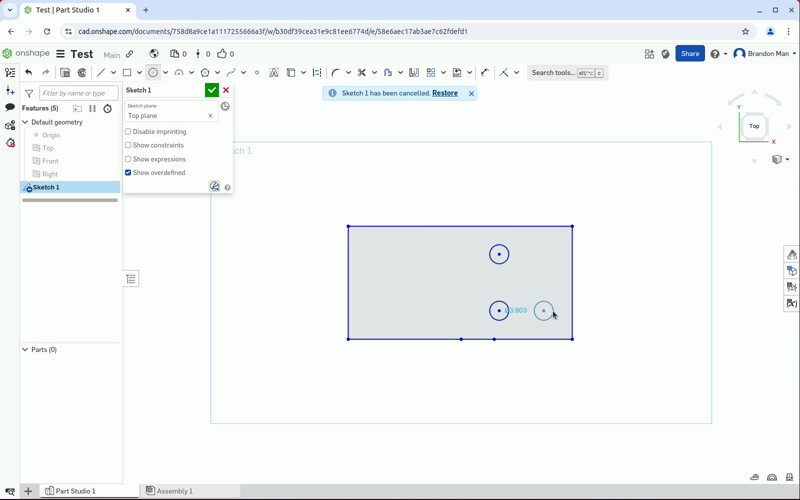
key(c)
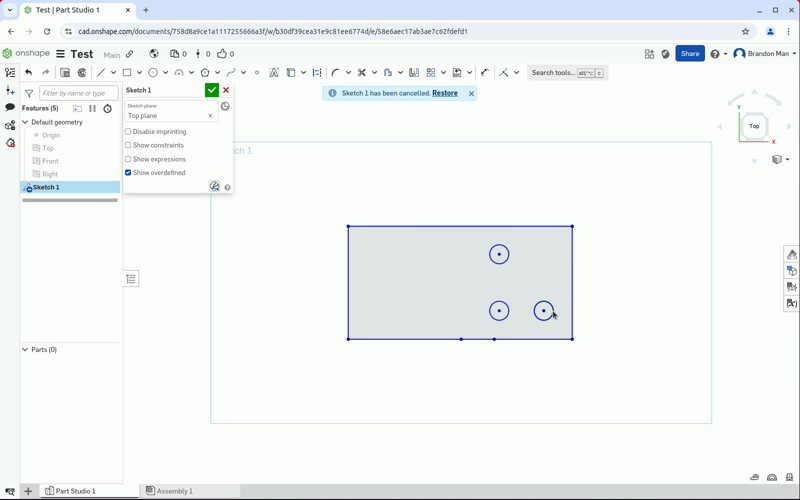
key_down(shift)
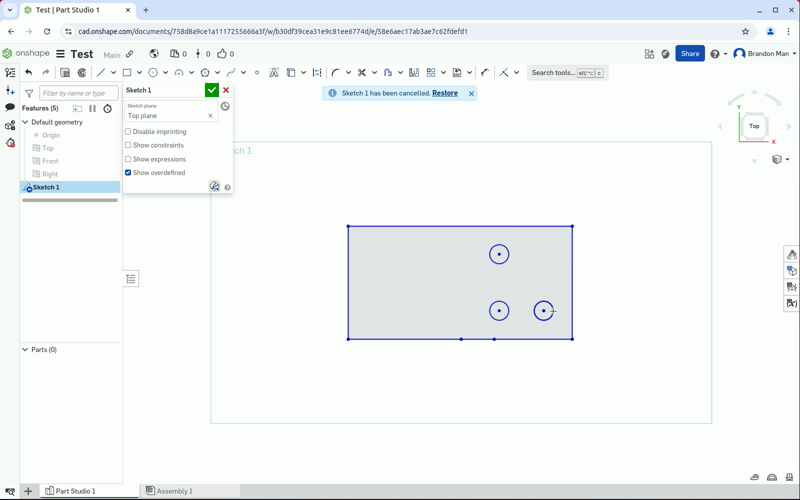
mouse_move(543, 254)
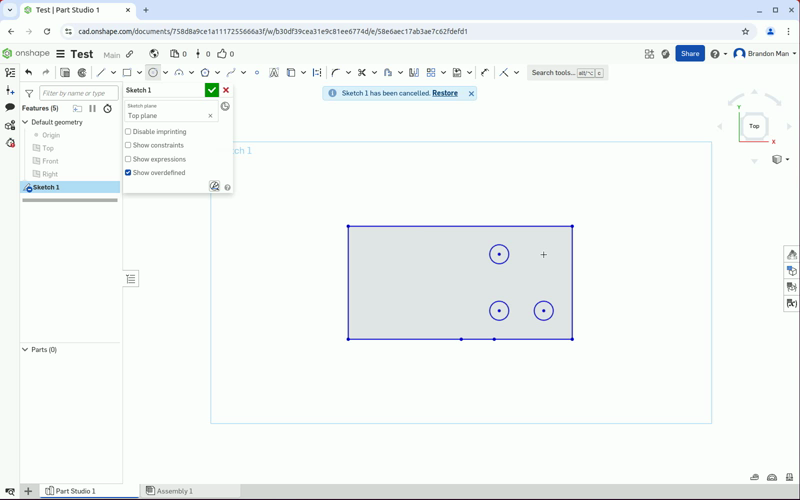
click(543, 254)
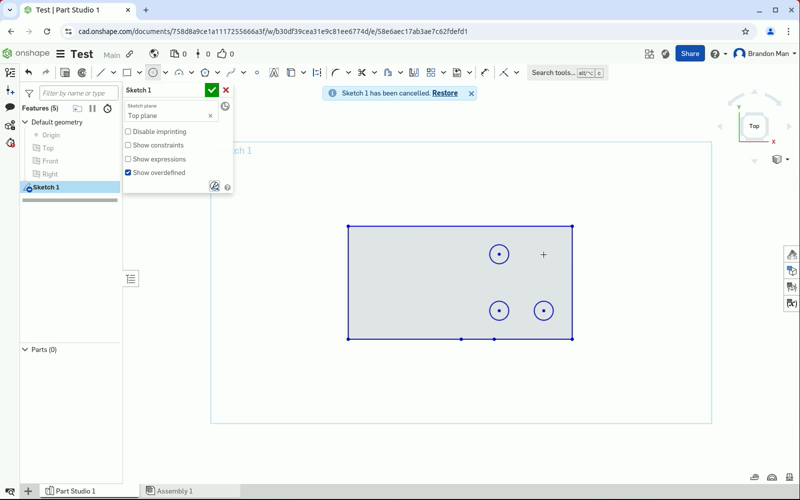
key_up(shift)
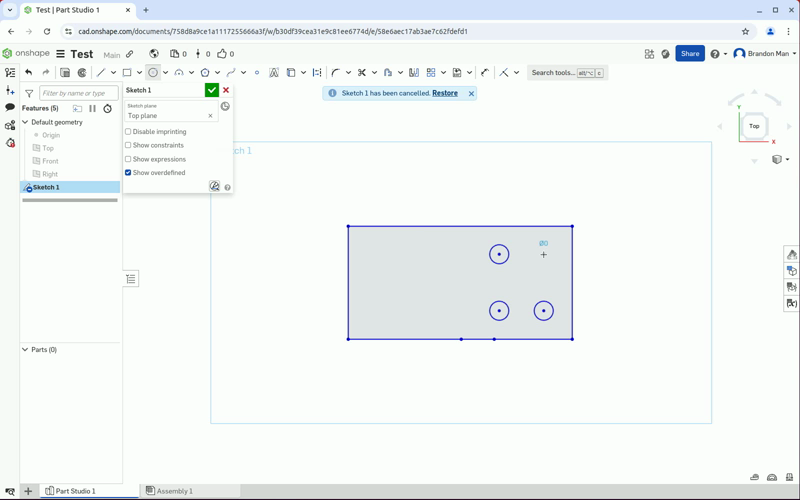
mouse_move(553, 254)
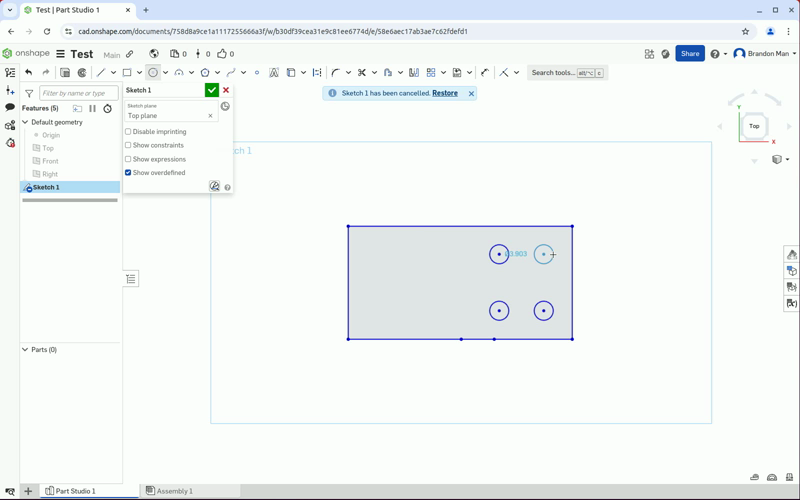
click(553, 254)
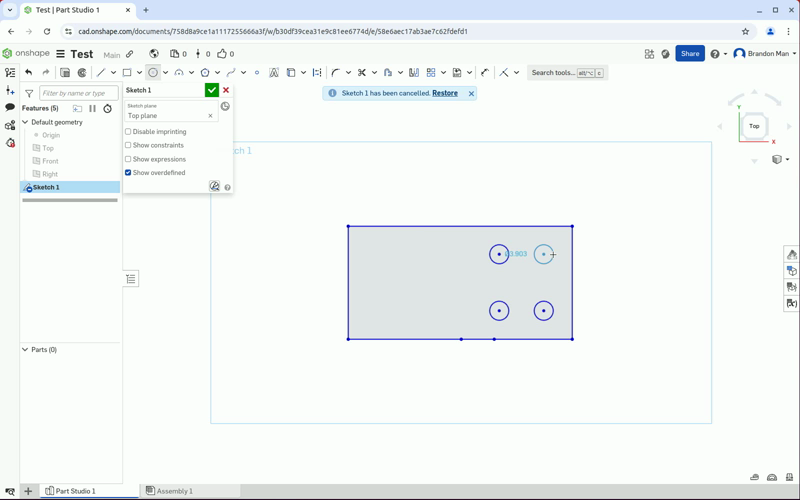
key(esc)
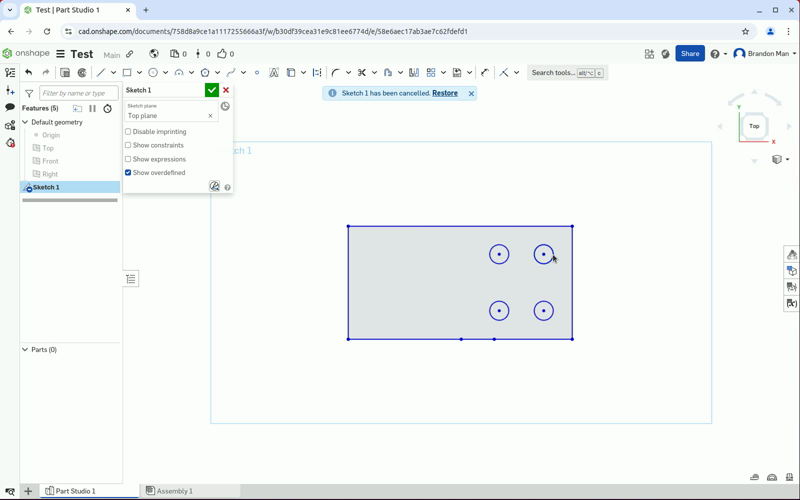
mouse_move(410, 300)
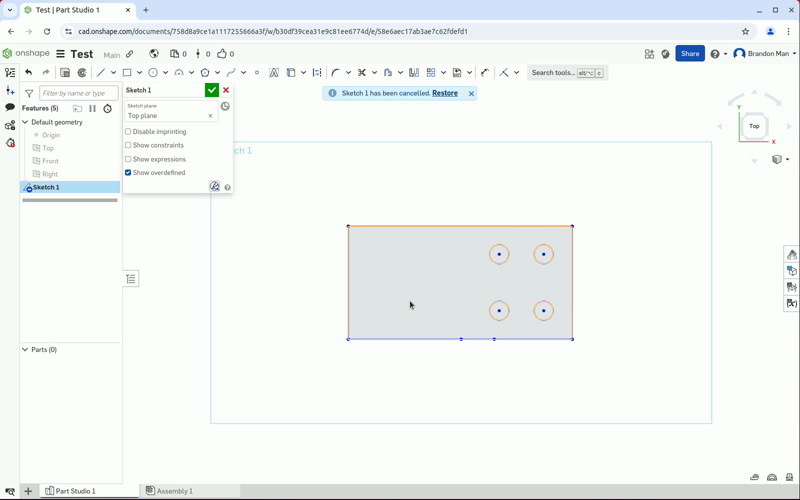
click(410, 300)
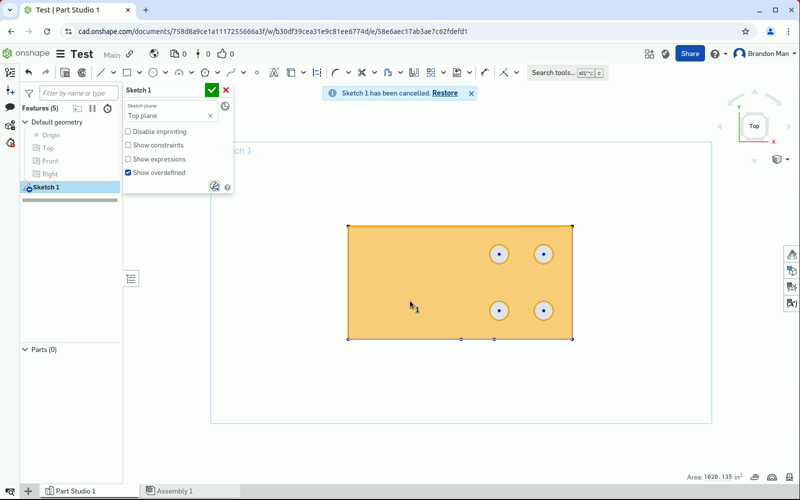
mouse_move(73, 352)
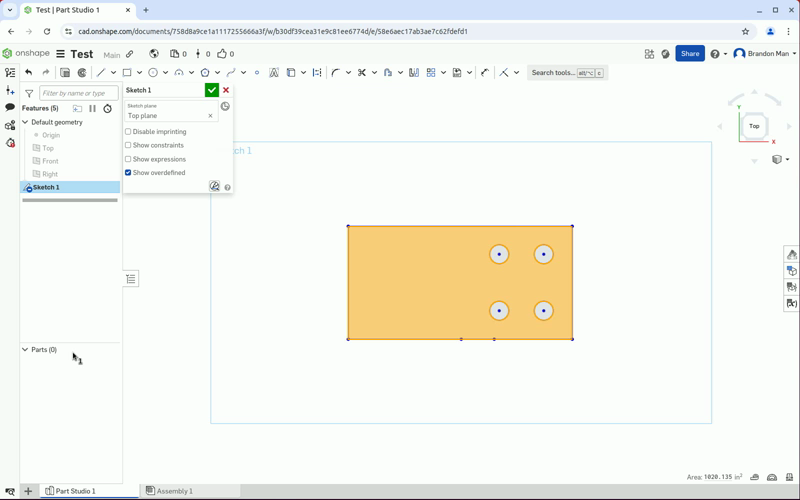
key(shift+y)
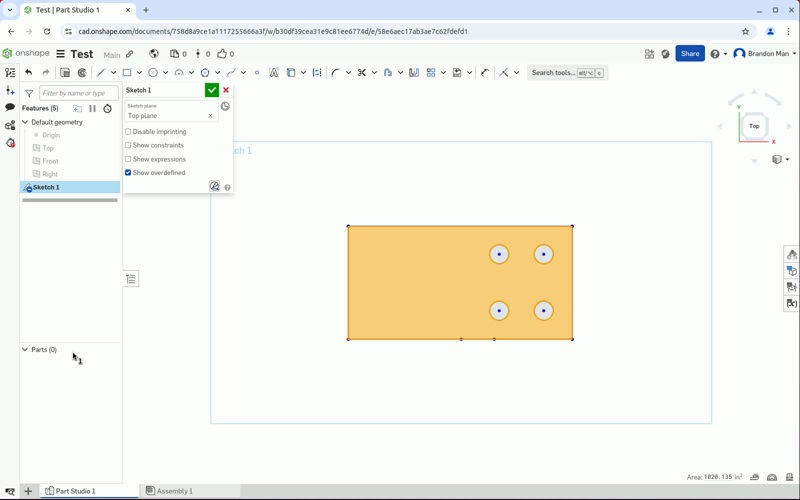
key(shift+e)
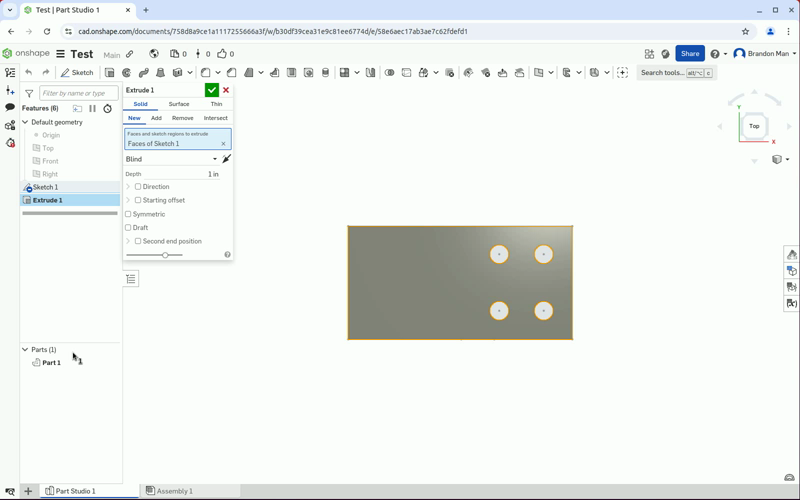
mouse_move(143, 106)
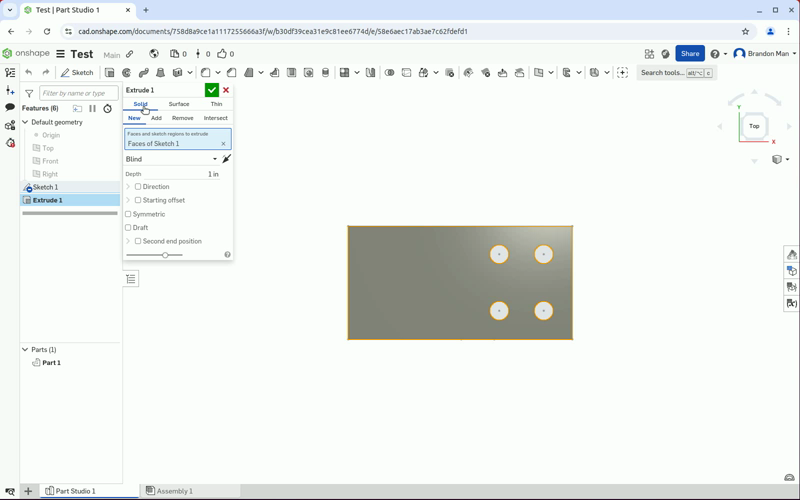
click(143, 106)
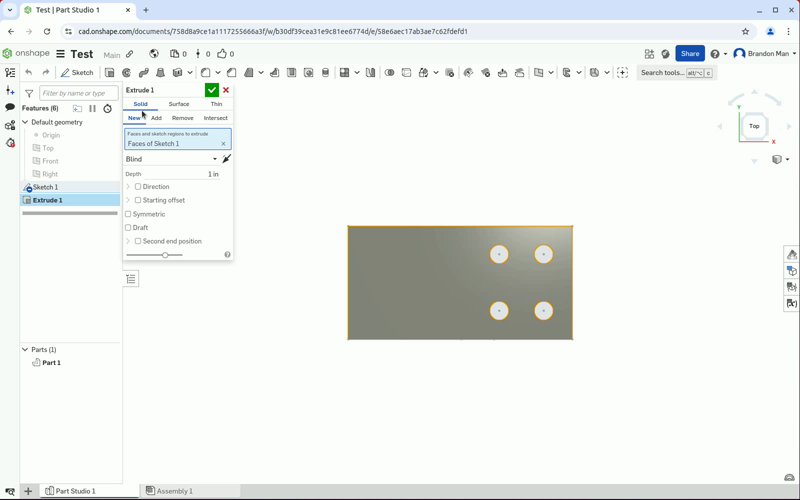
mouse_move(137, 120)
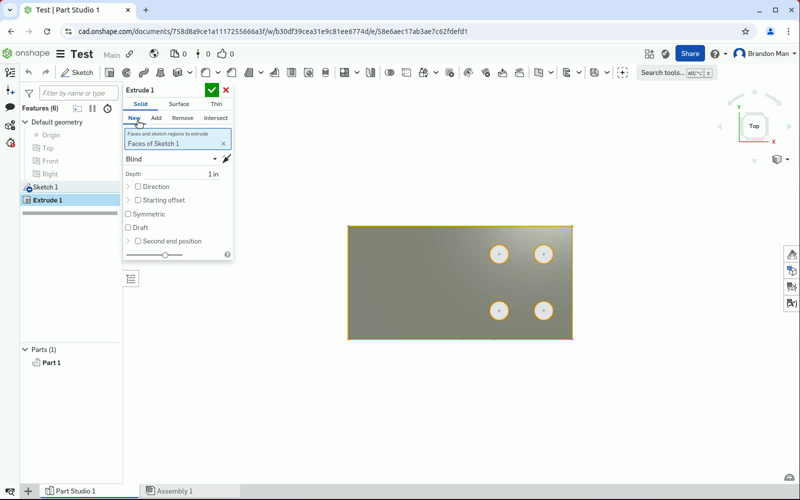
click(137, 120)
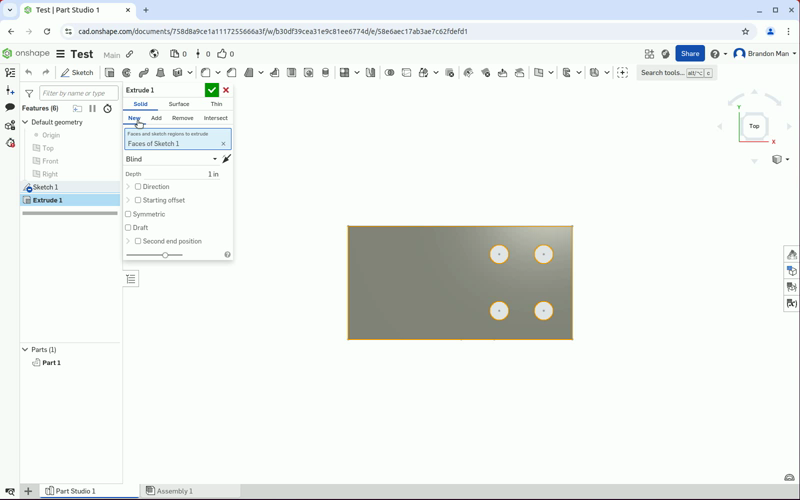
key(tab, 4)
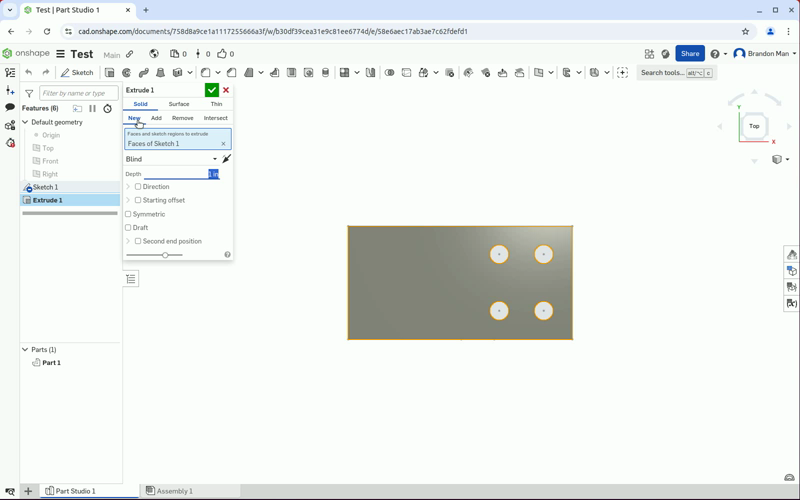
text(16.128)
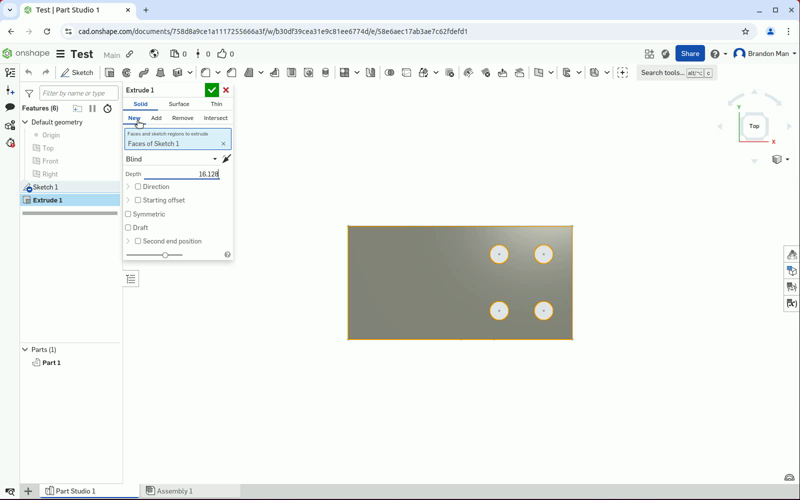
key(enter)
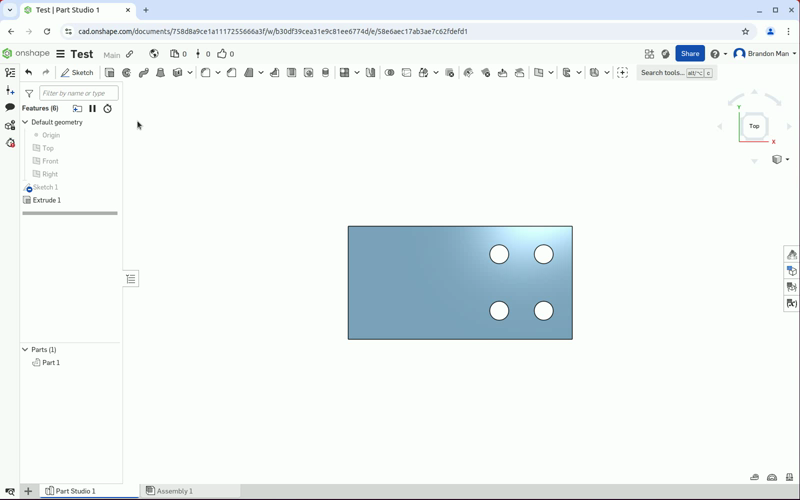
key(shift+h)
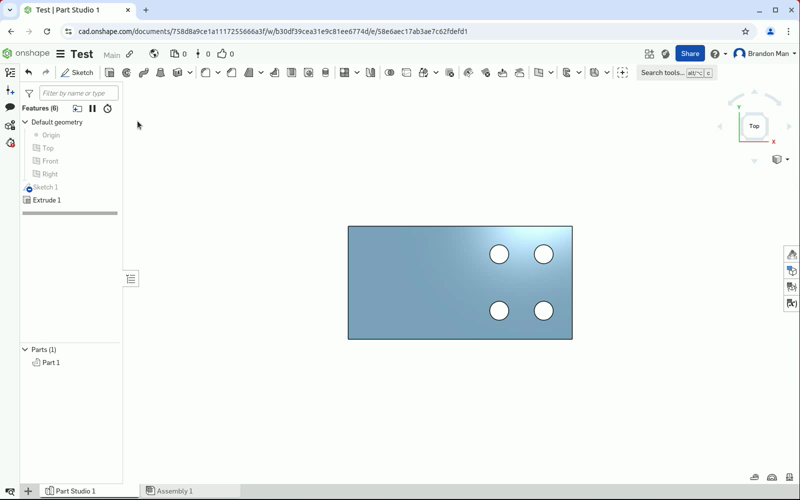
key(shift+h)
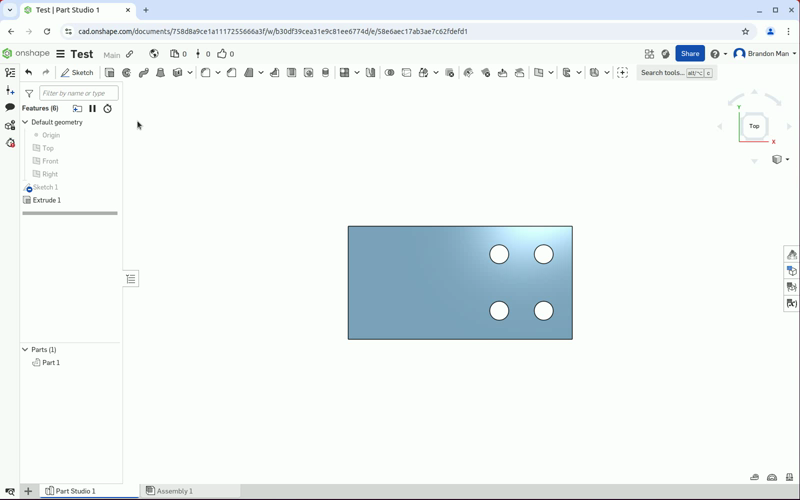
mouse_move(73, 189)
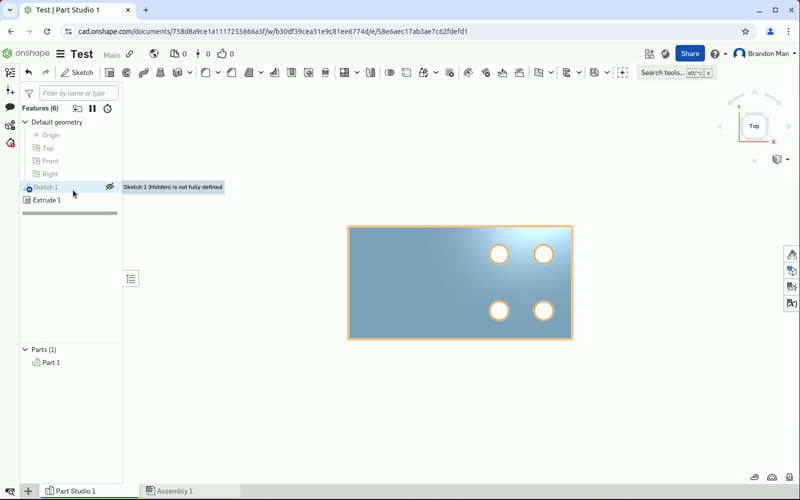
click(73, 189)
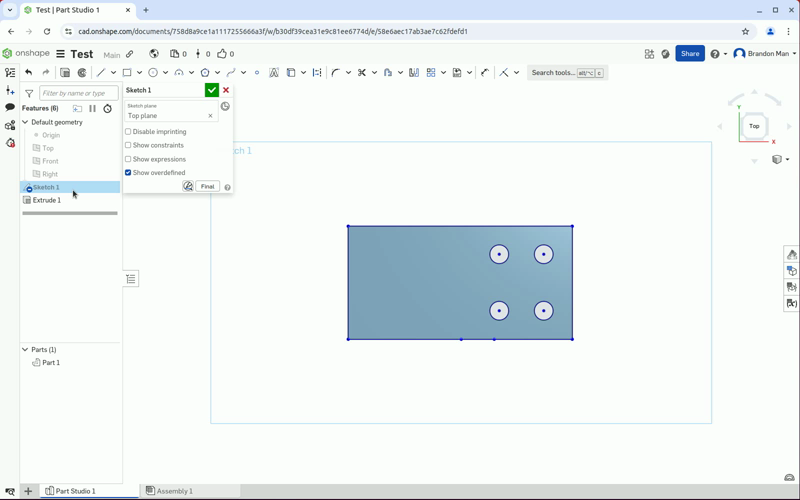
mouse_move(229, 92)
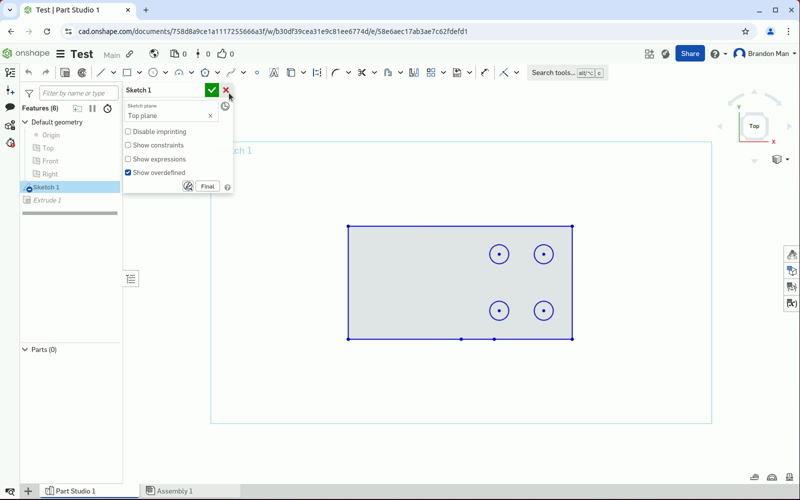
click(229, 92)
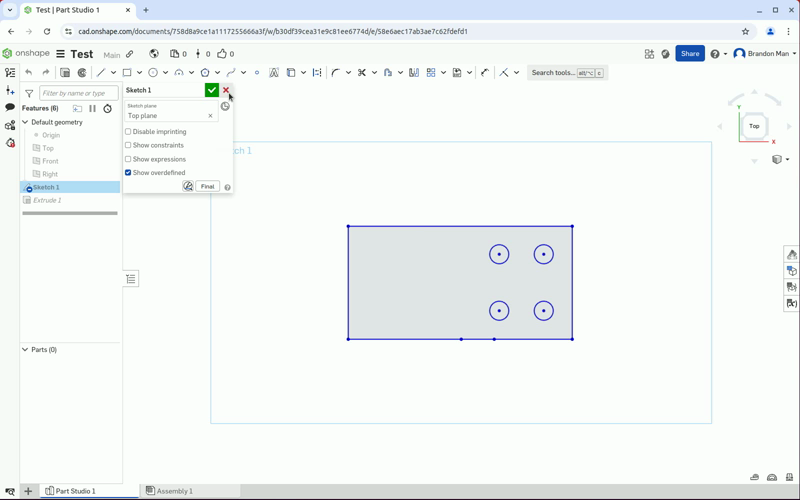
key(shift+s)
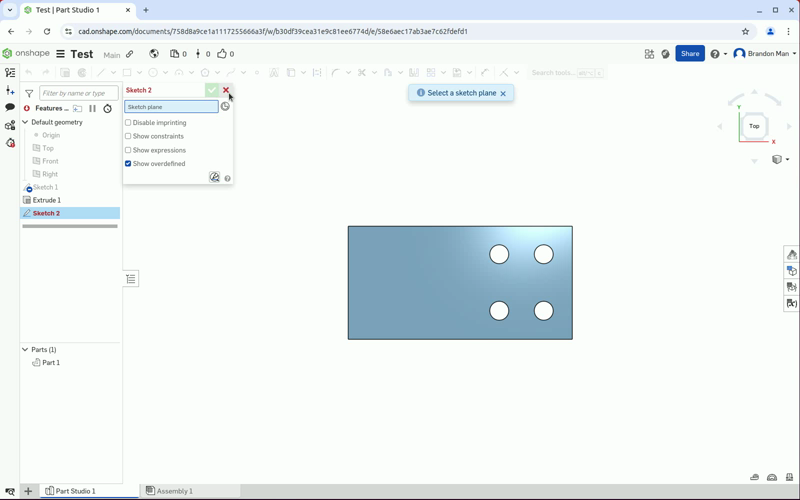
mouse_move(73, 150)
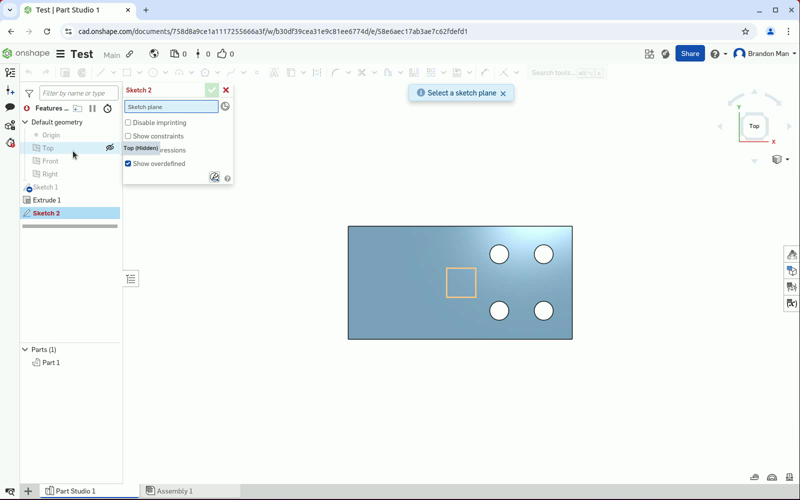
click(73, 150)
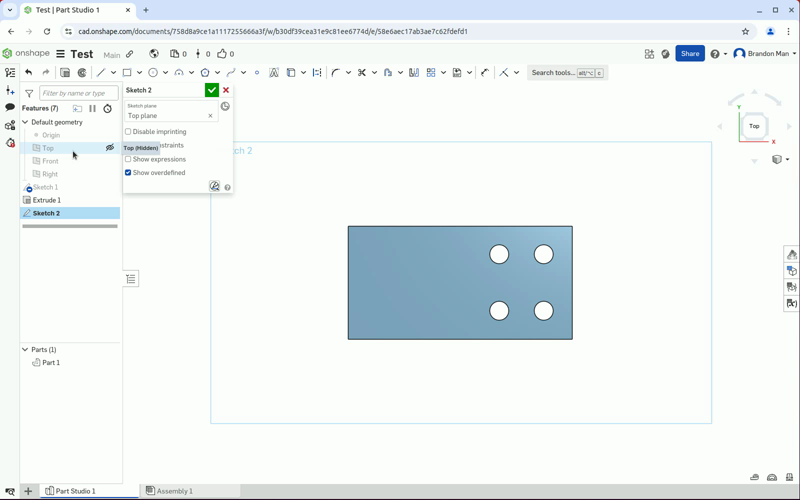
mouse_move(73, 352)
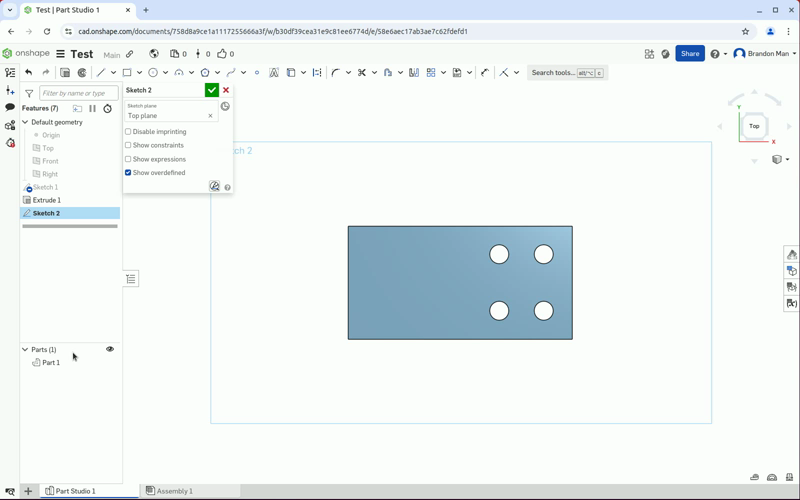
key(y)
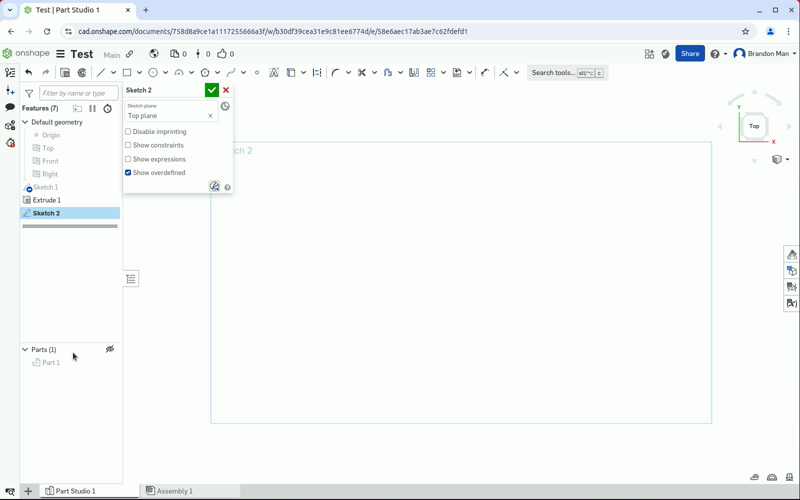
key(l)
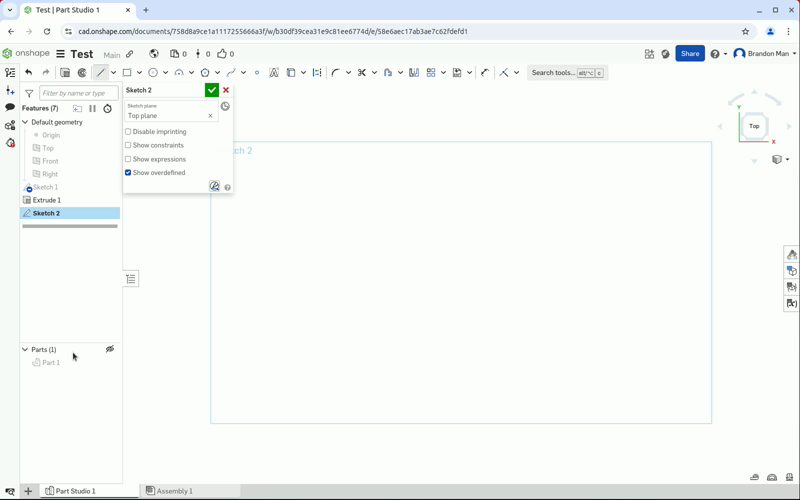
key_down(shift)
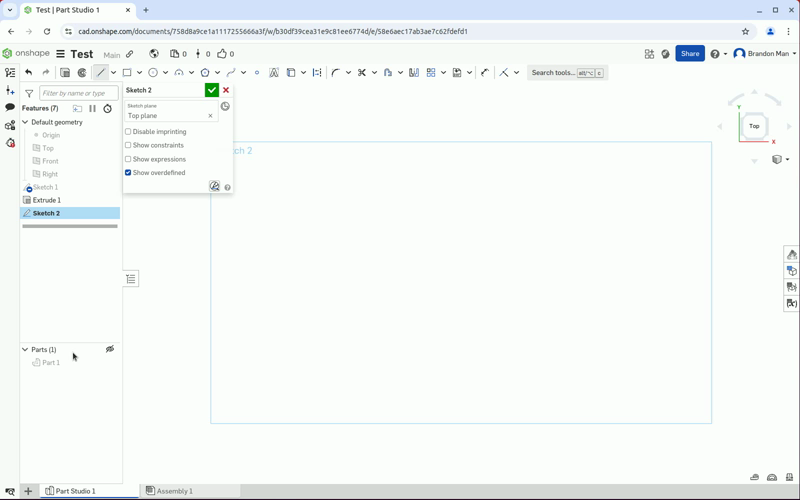
mouse_move(460, 361)
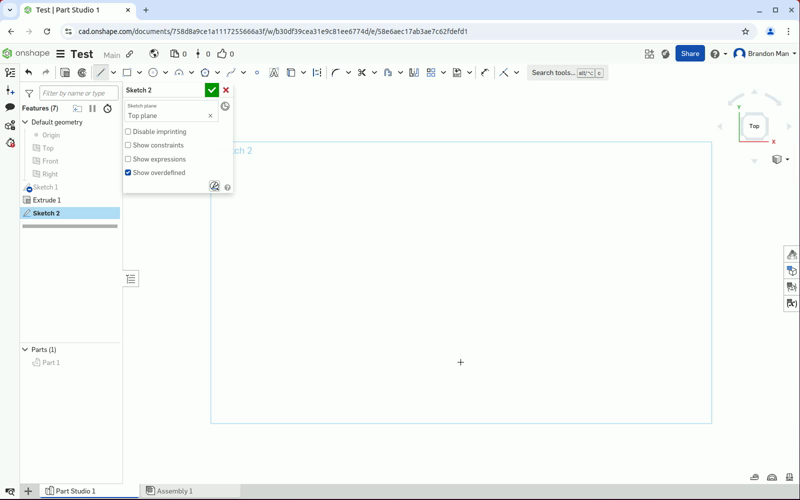
click(460, 361)
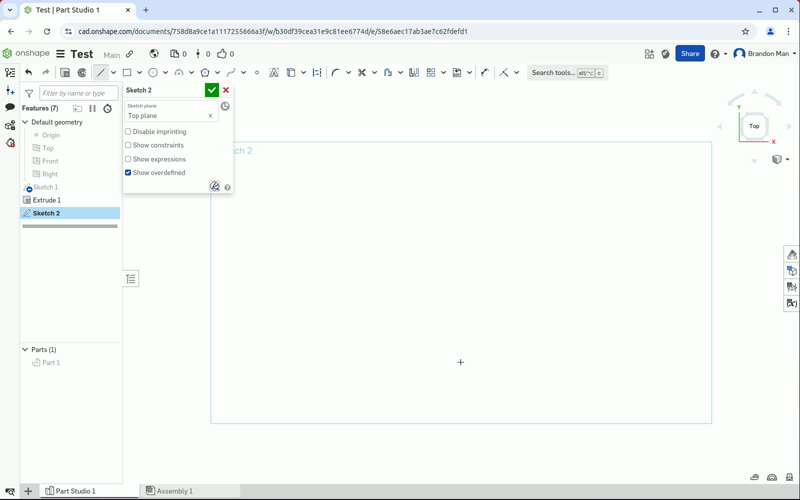
key_up(shift)
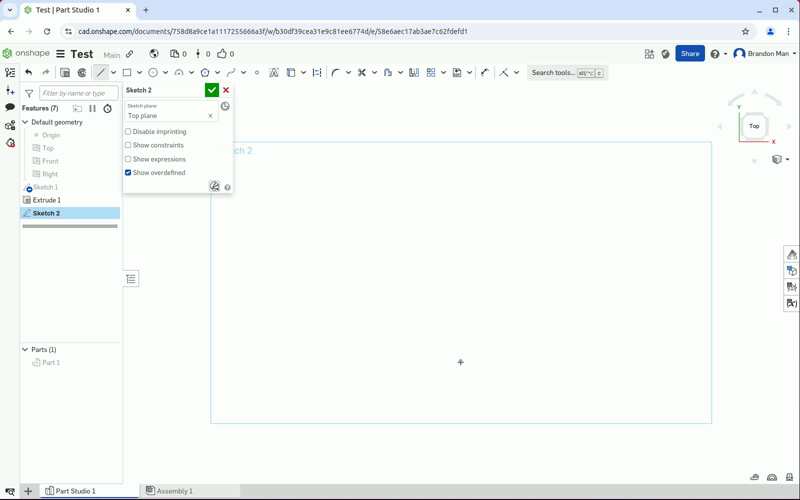
key_down(shift)
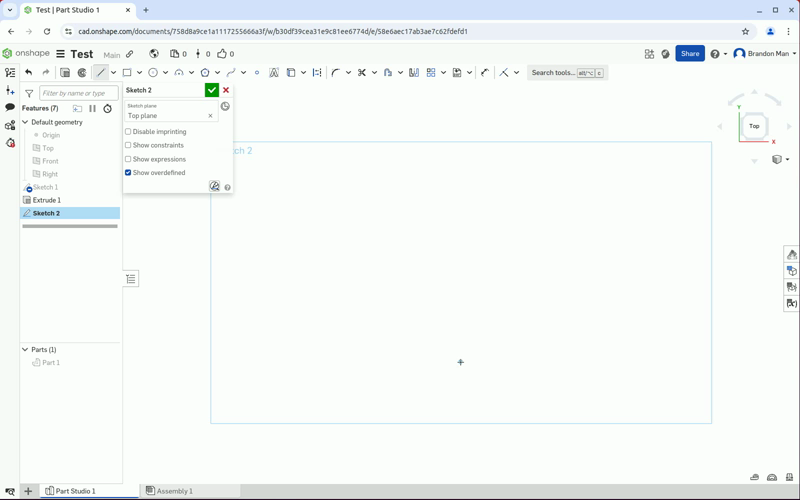
mouse_move(490, 361)
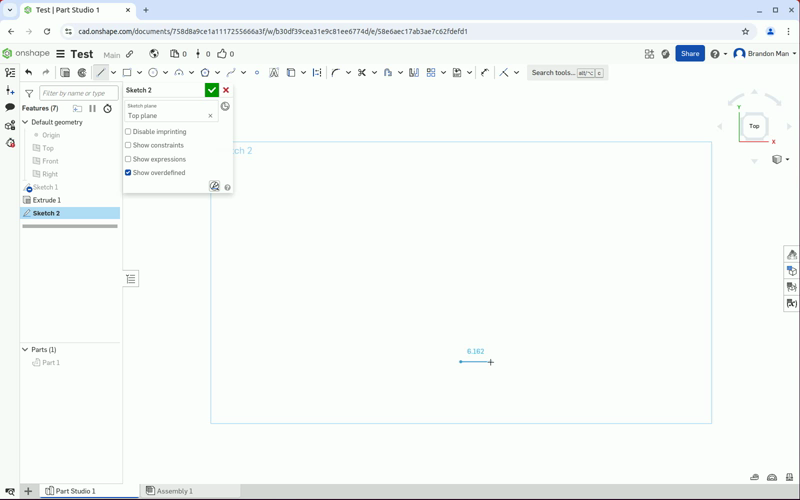
mouse_move(495, 361)
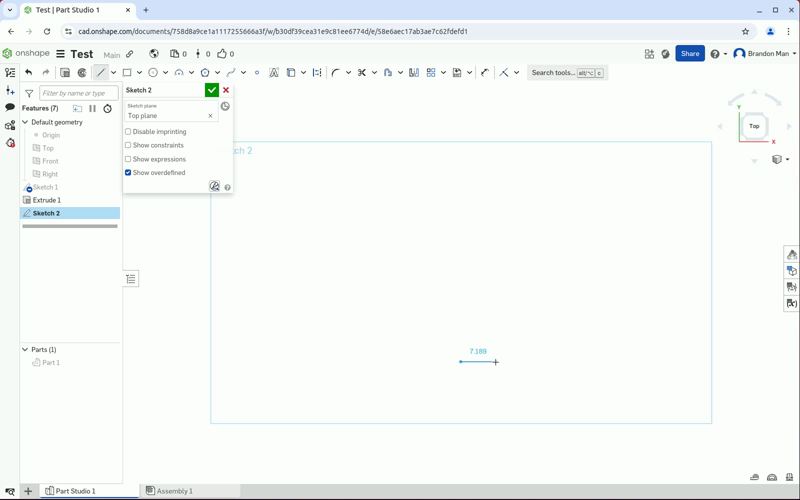
click(495, 361)
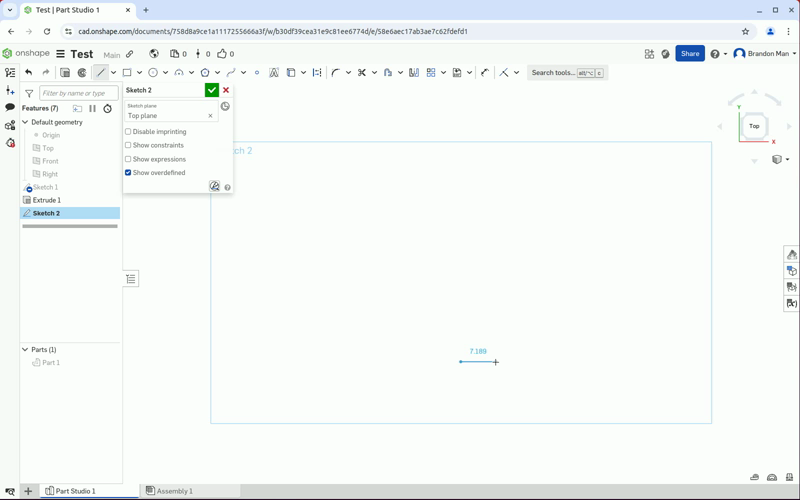
key_up(shift)
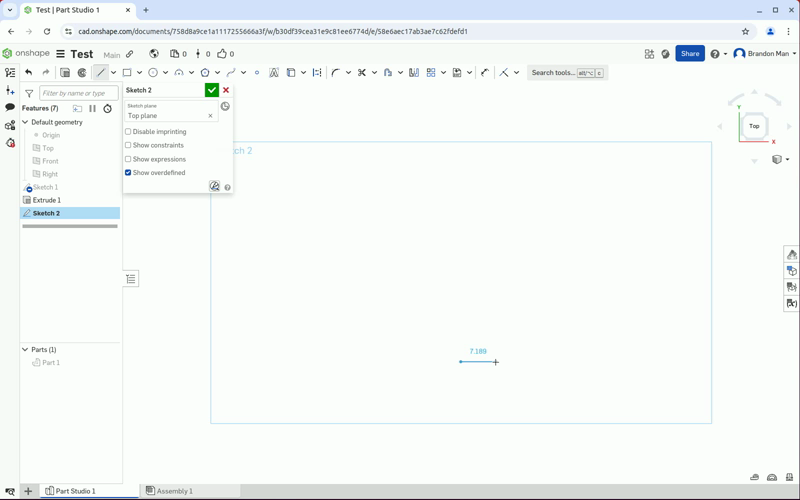
key_down(shift)
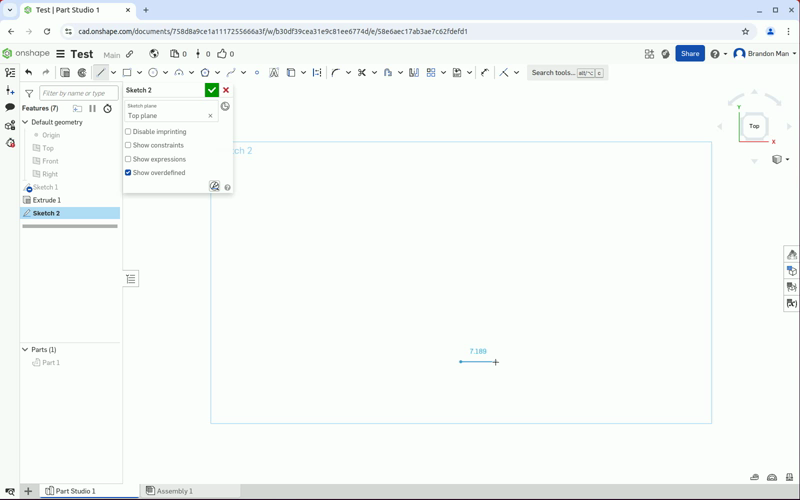
mouse_move(525, 361)
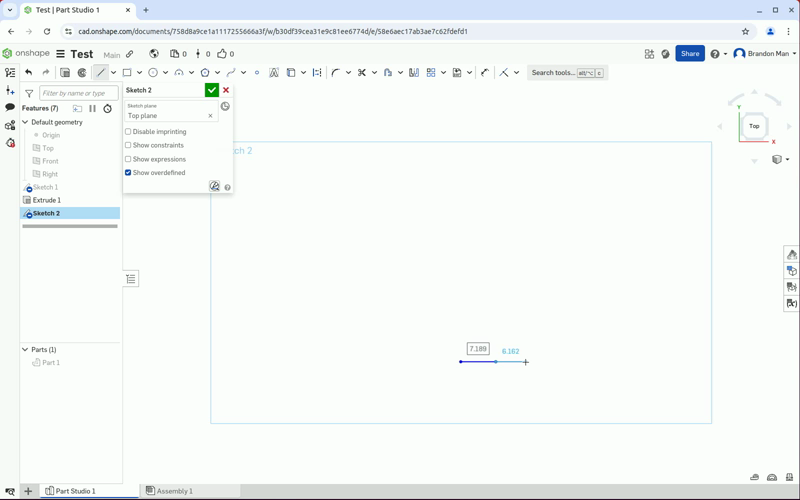
mouse_move(495, 338)
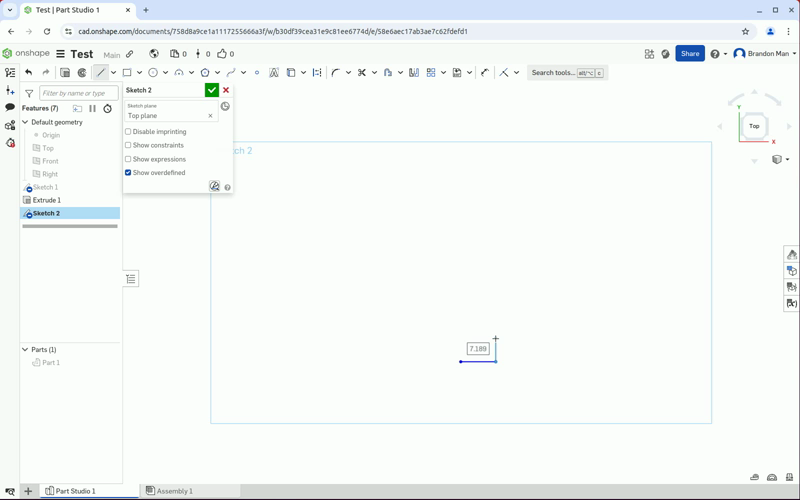
click(495, 338)
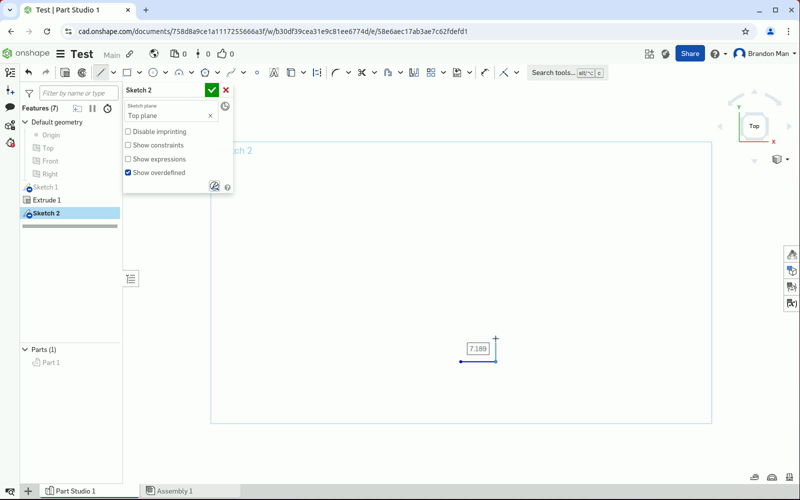
key_up(shift)
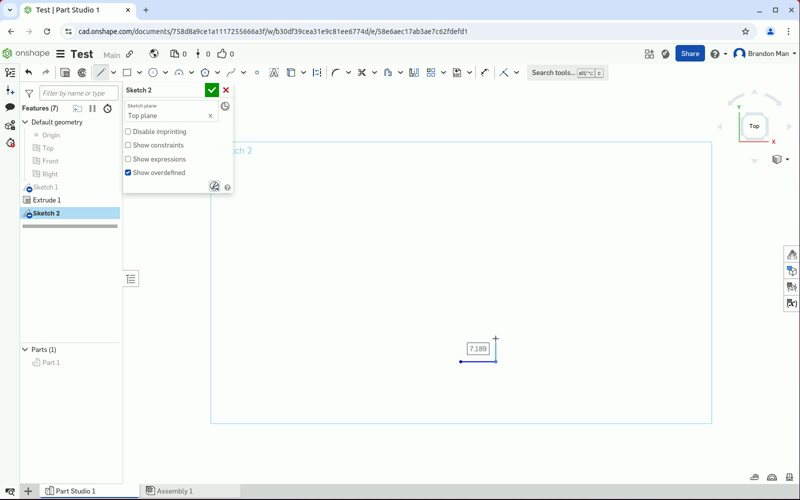
key_down(shift)
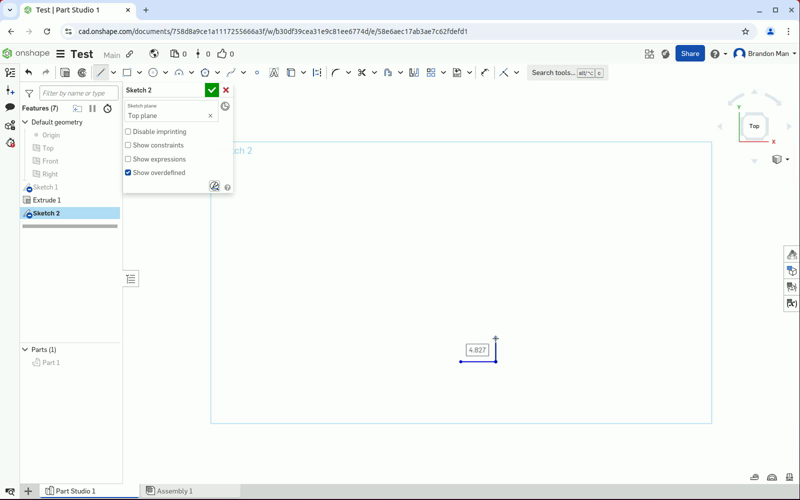
mouse_move(525, 338)
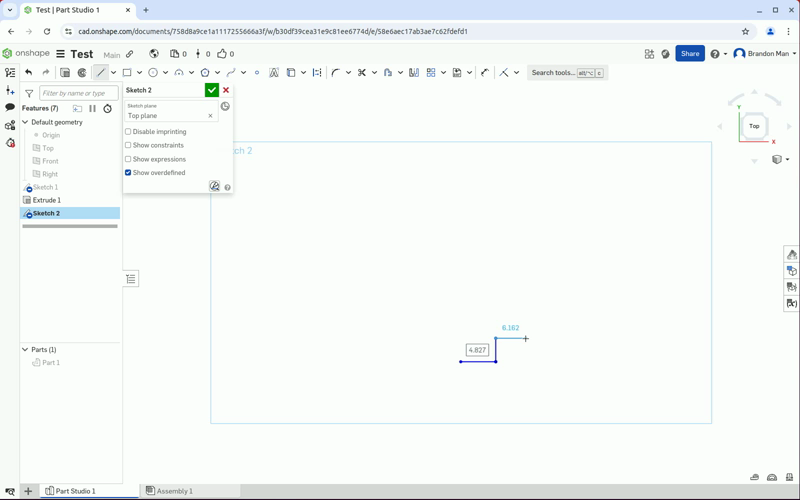
mouse_move(460, 338)
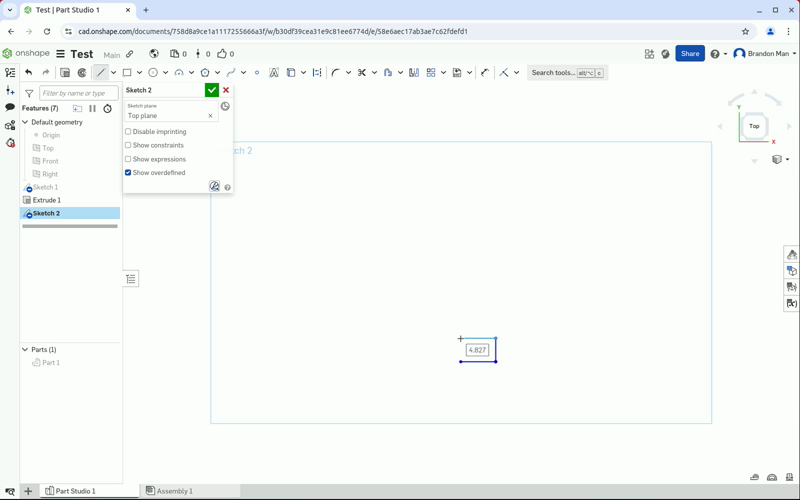
click(460, 338)
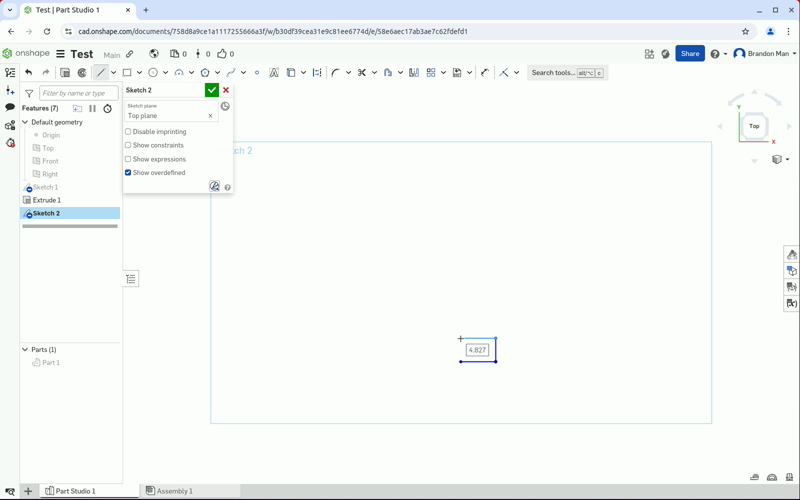
key_up(shift)
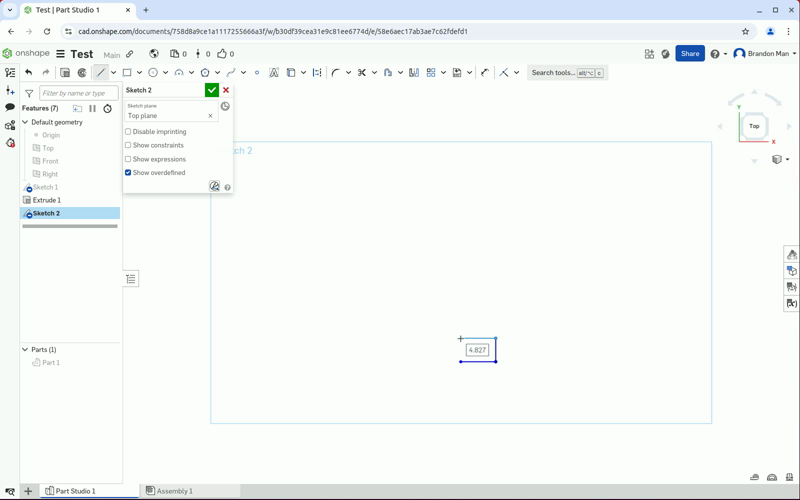
mouse_move(490, 338)
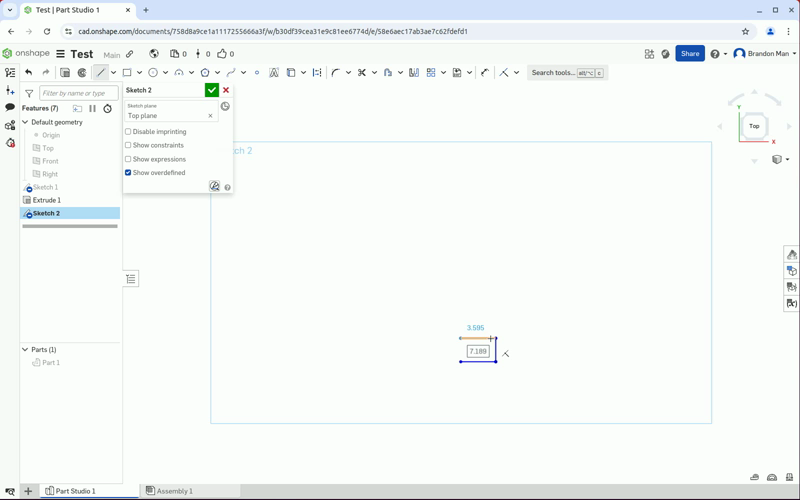
key_down(shift)
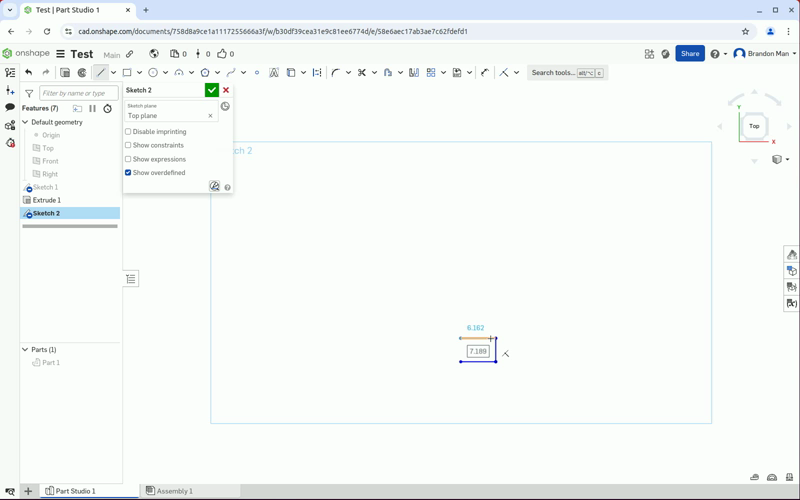
mouse_move(460, 361)
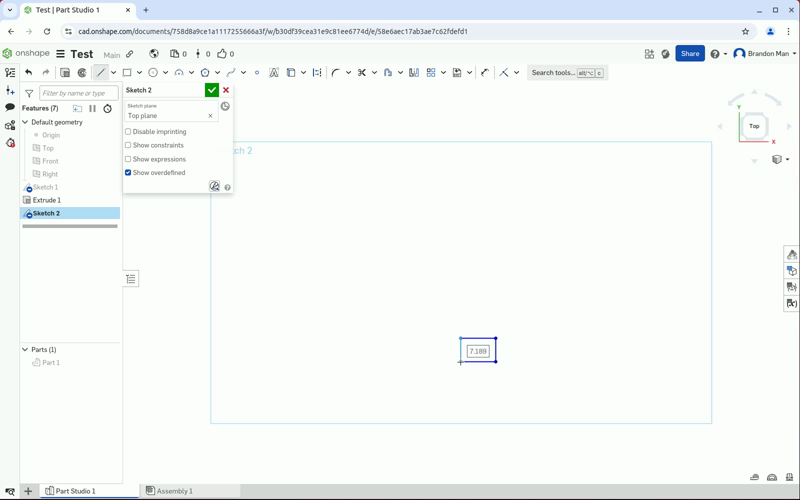
key_up(shift)
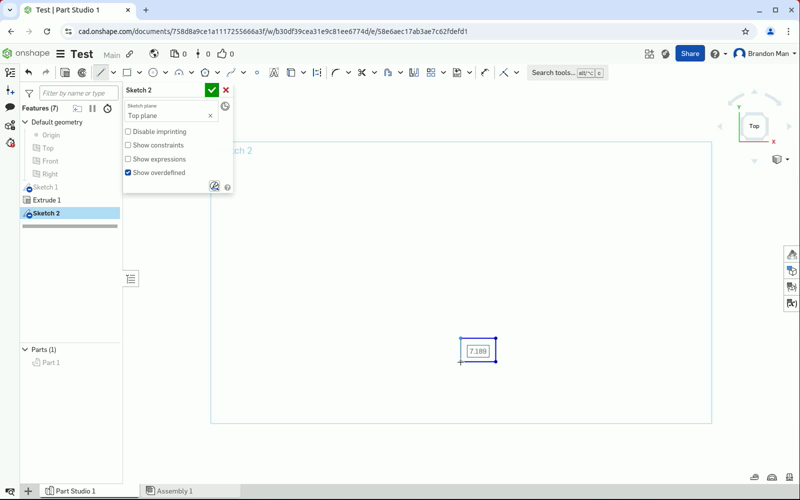
click(460, 361)
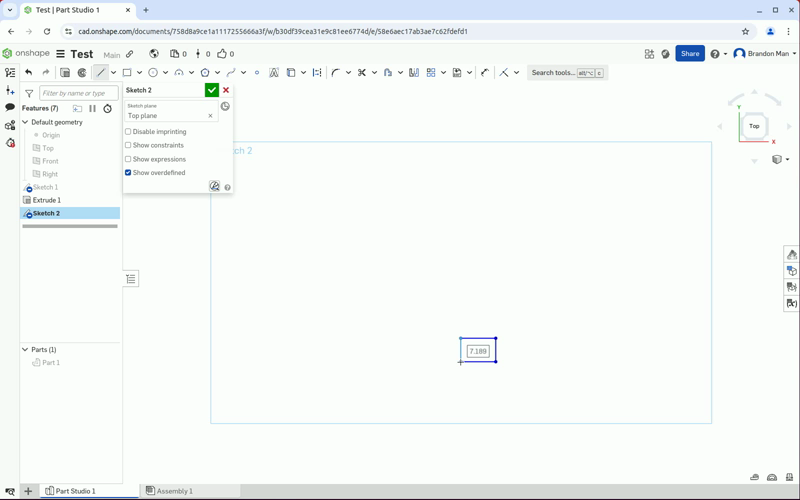
key(esc)
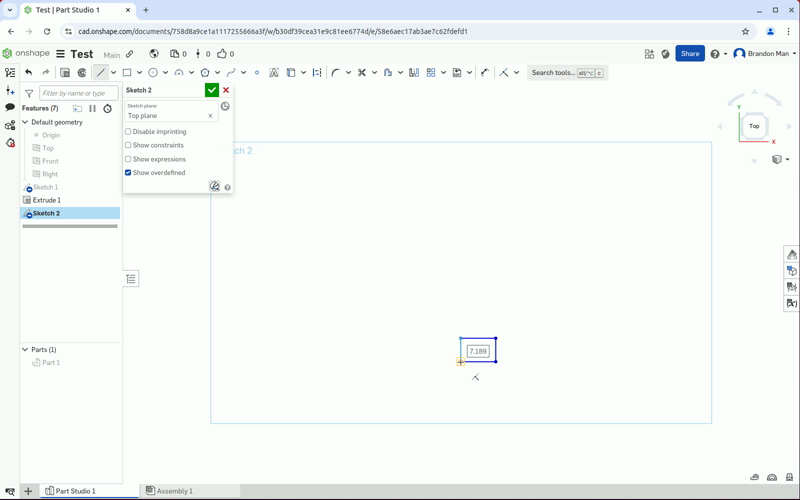
mouse_move(477, 352)
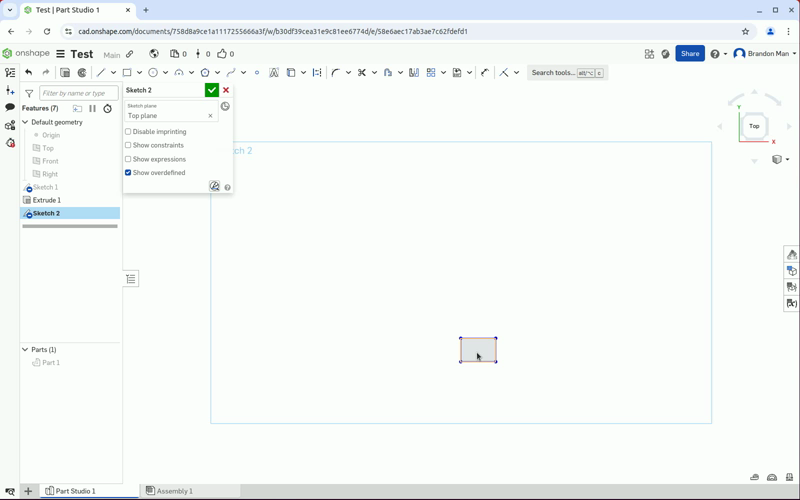
scroll(6)
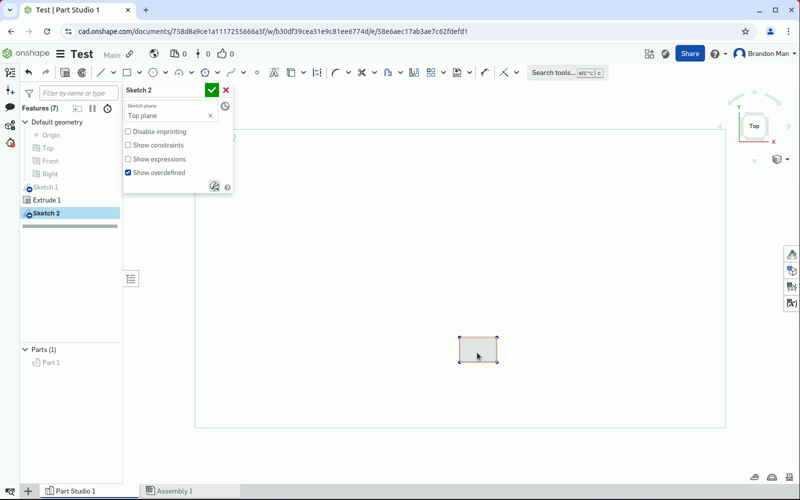
scroll(6)
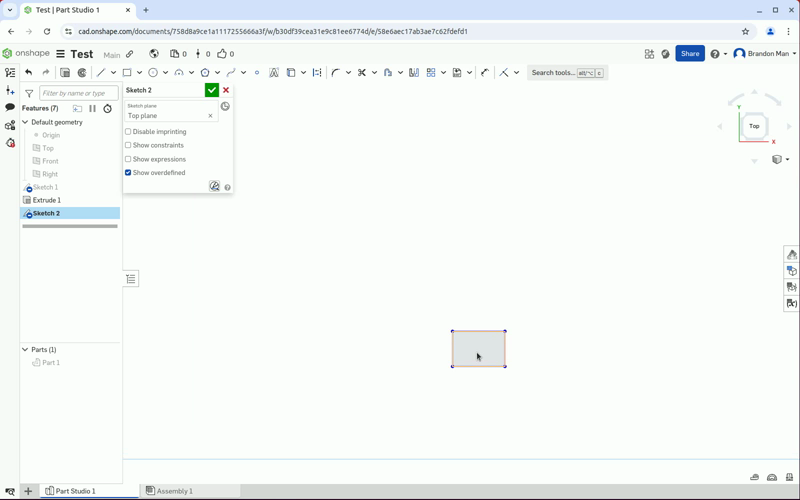
scroll(6)
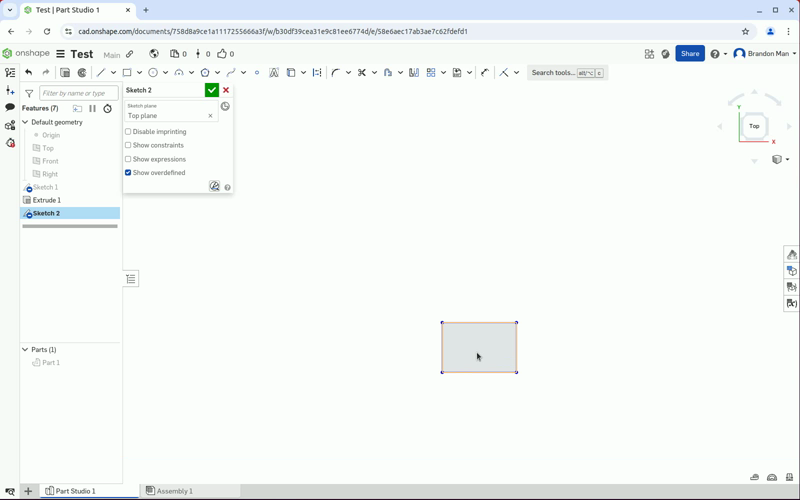
scroll(6)
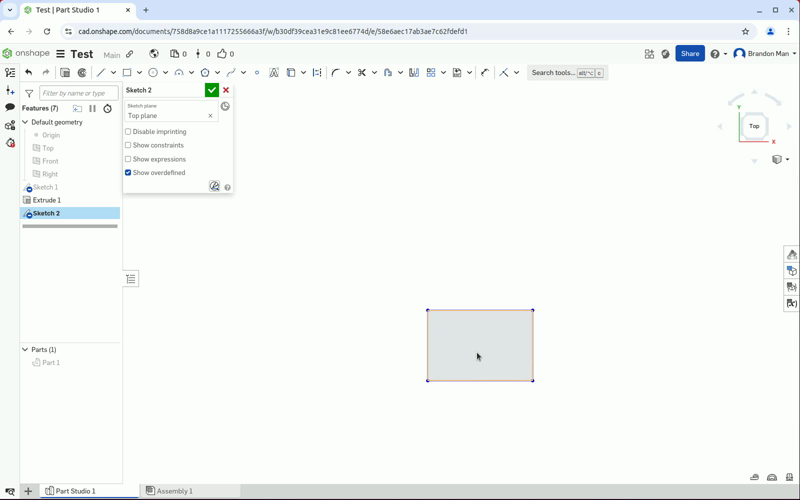
scroll(6)
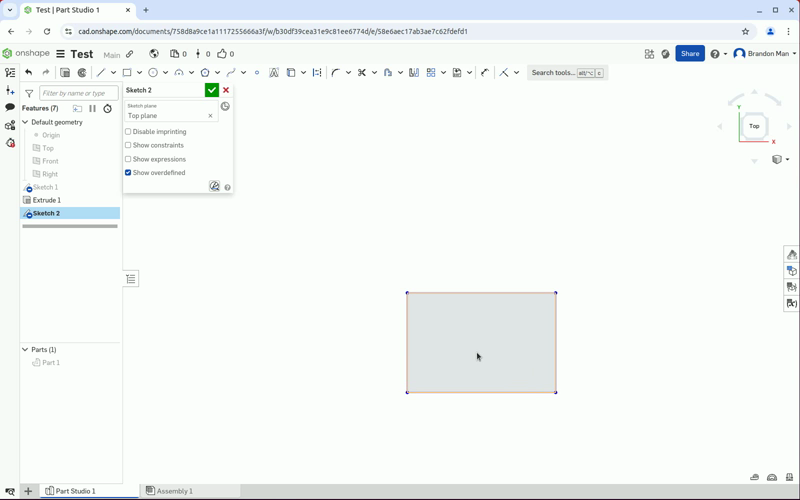
scroll(6)
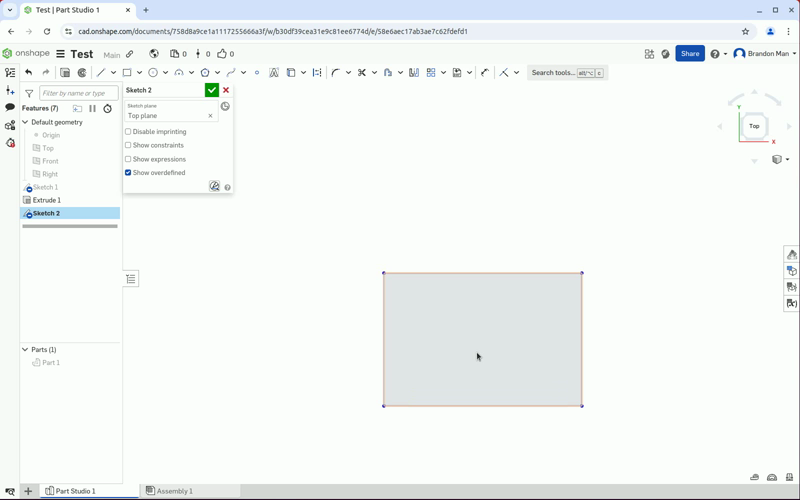
scroll(6)
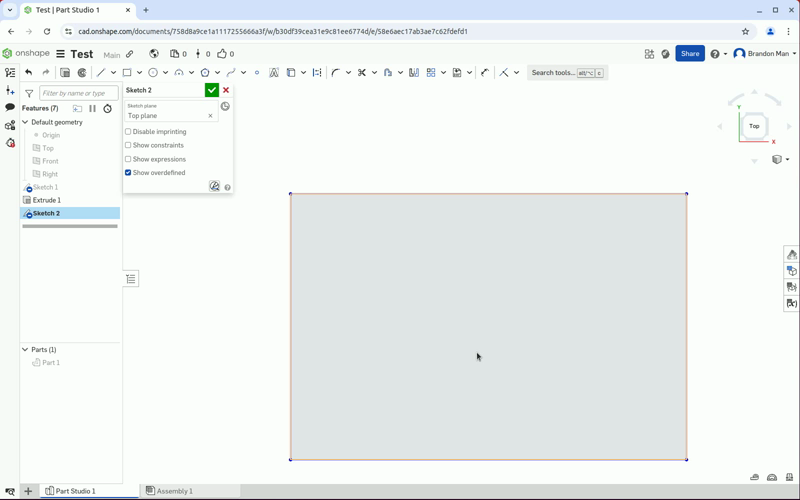
click(477, 352)
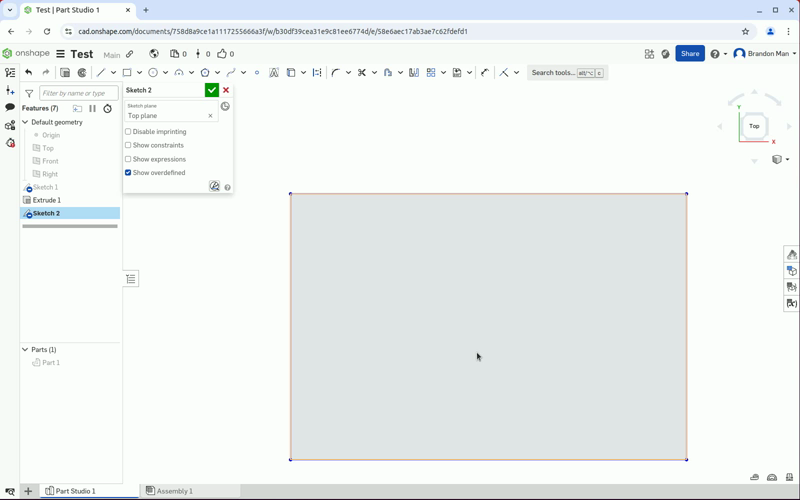
scroll(-6)
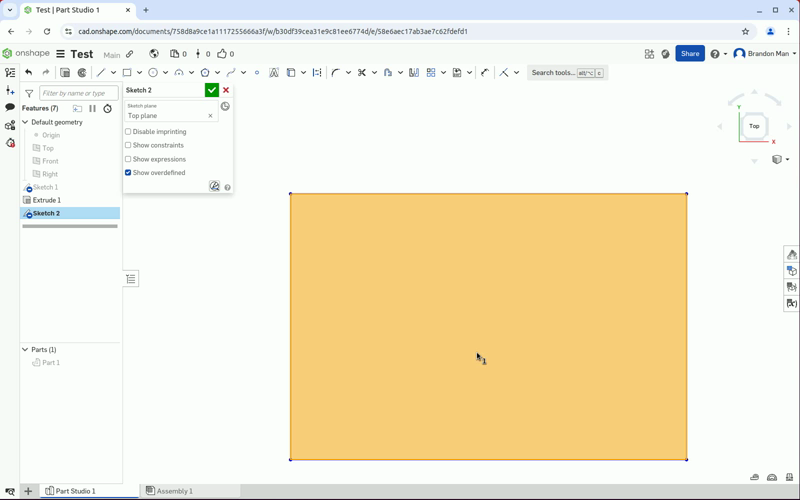
scroll(-6)
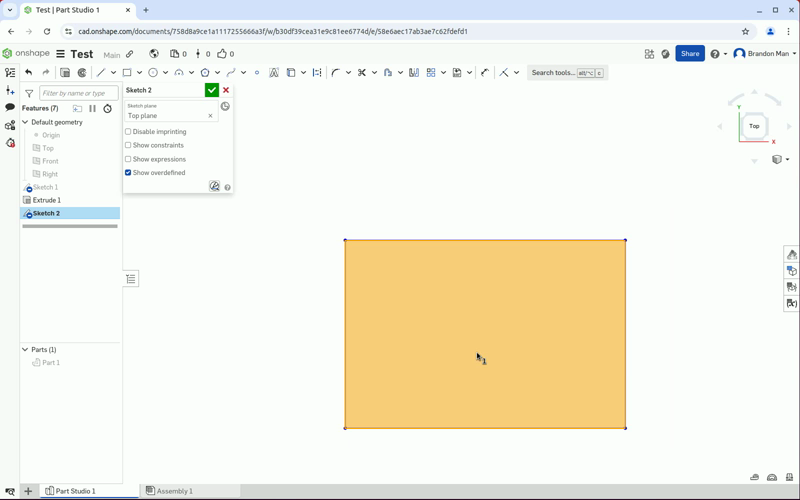
scroll(-6)
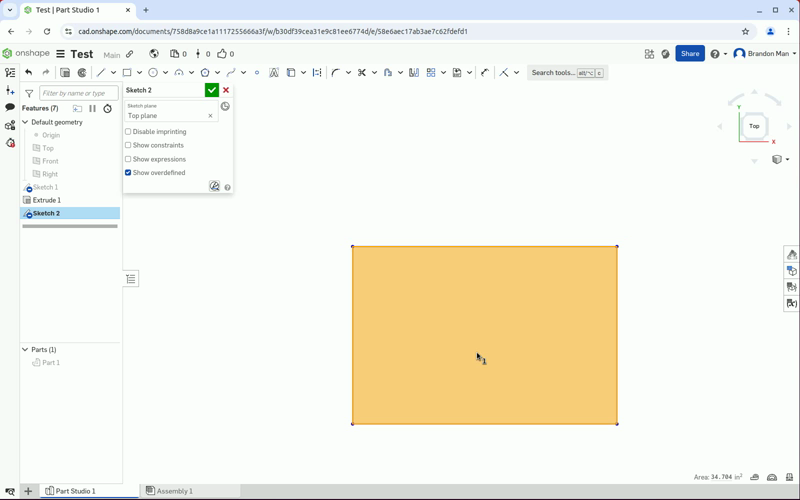
scroll(-6)
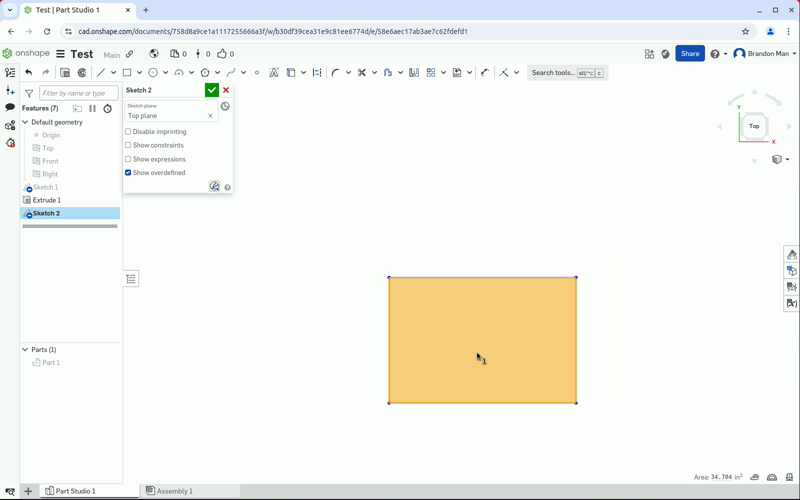
scroll(-6)
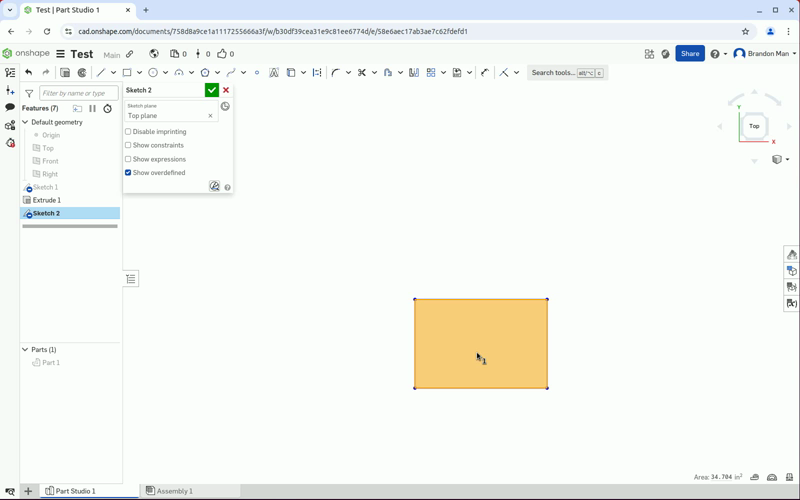
scroll(-6)
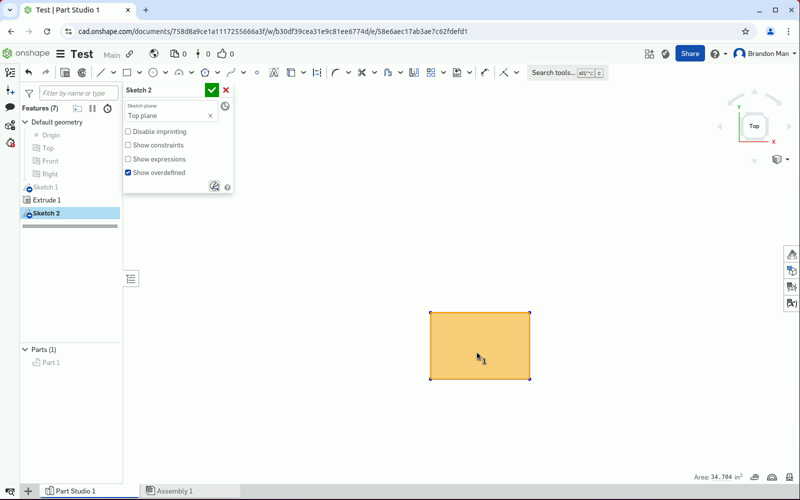
scroll(-6)
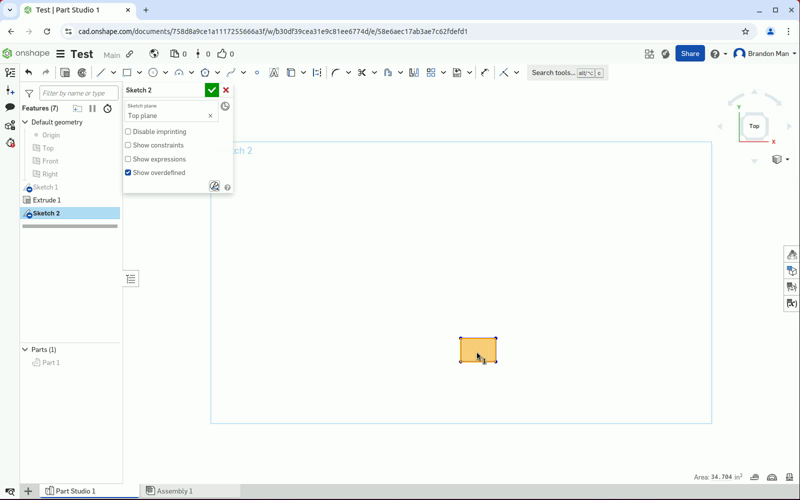
mouse_move(73, 352)
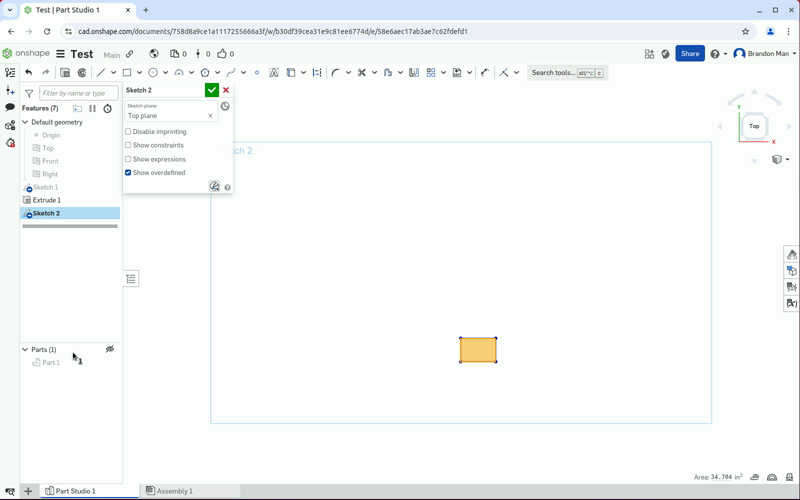
key(shift+y)
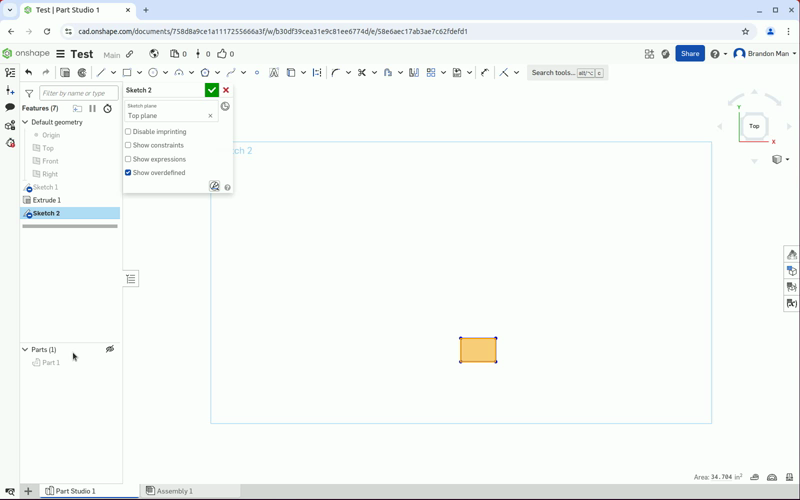
key(shift+e)
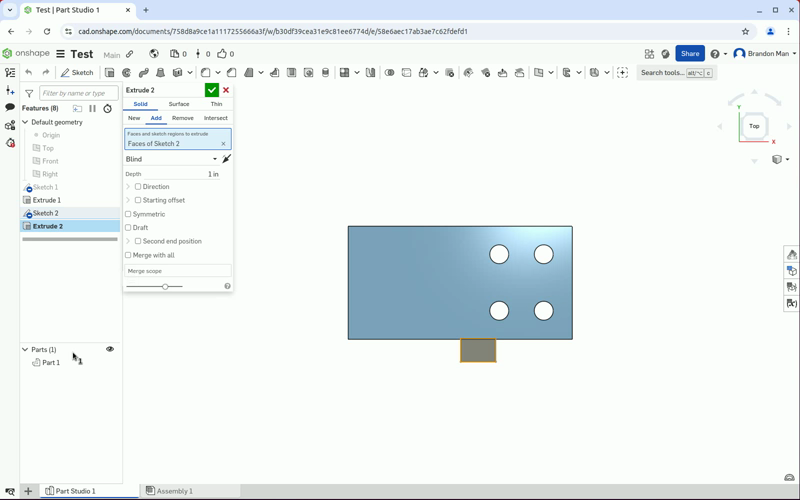
mouse_move(143, 106)
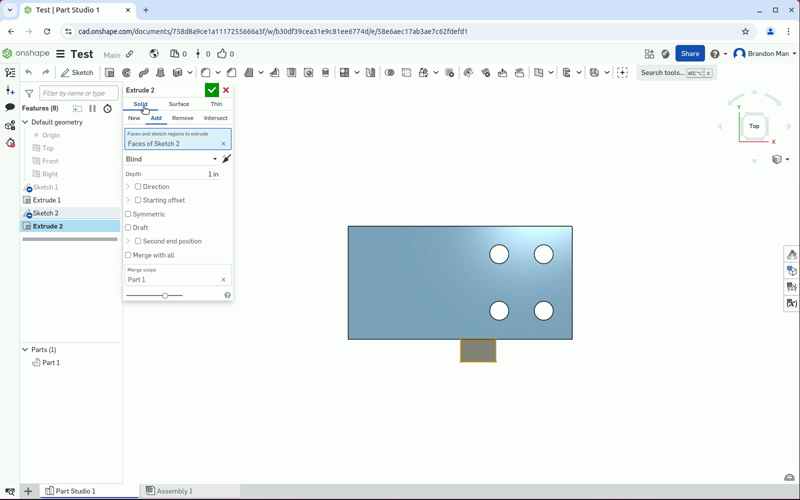
click(143, 106)
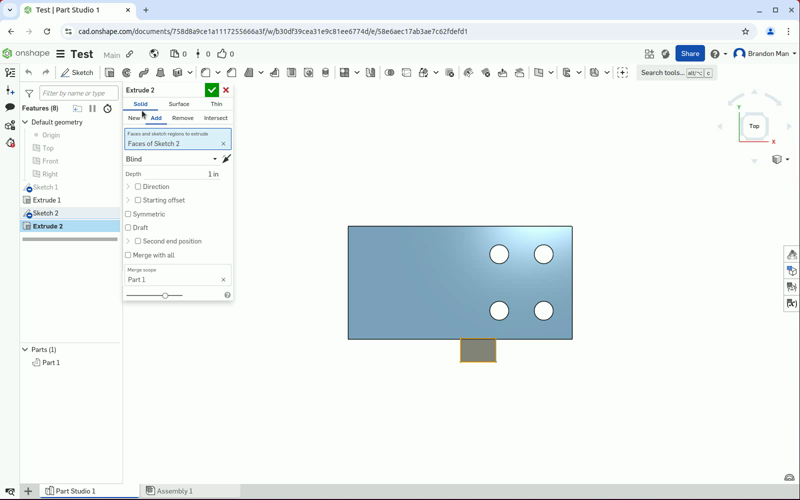
mouse_move(137, 120)
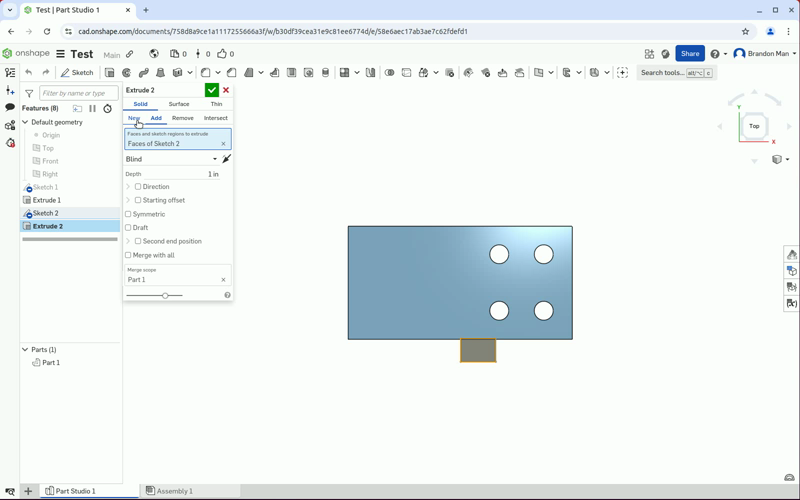
click(137, 120)
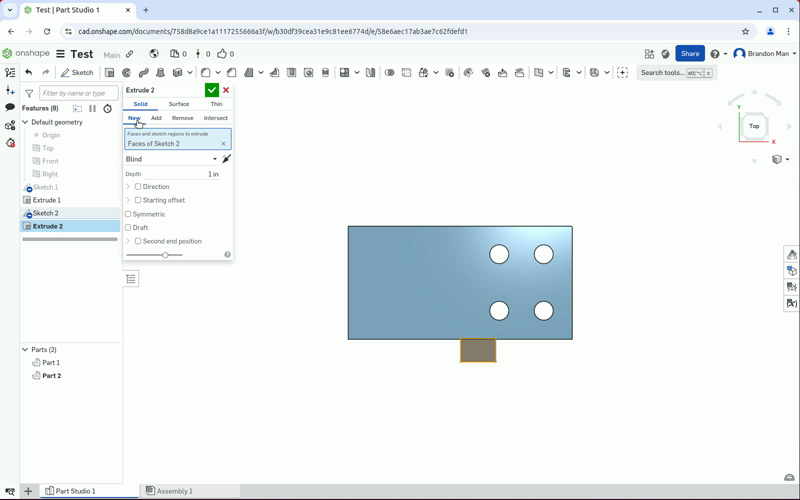
key(tab, 4)
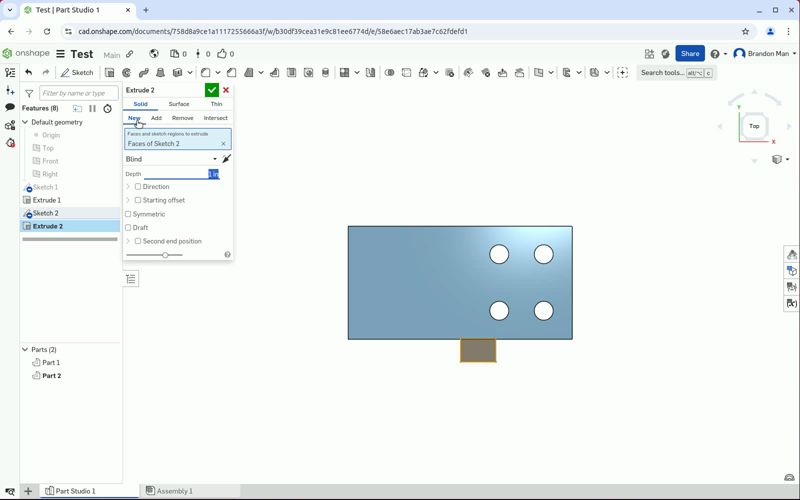
text(16.128)
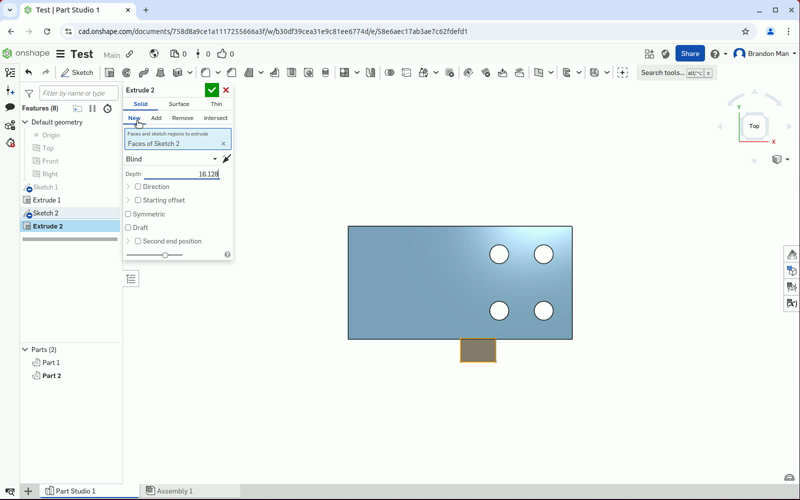
key(enter)
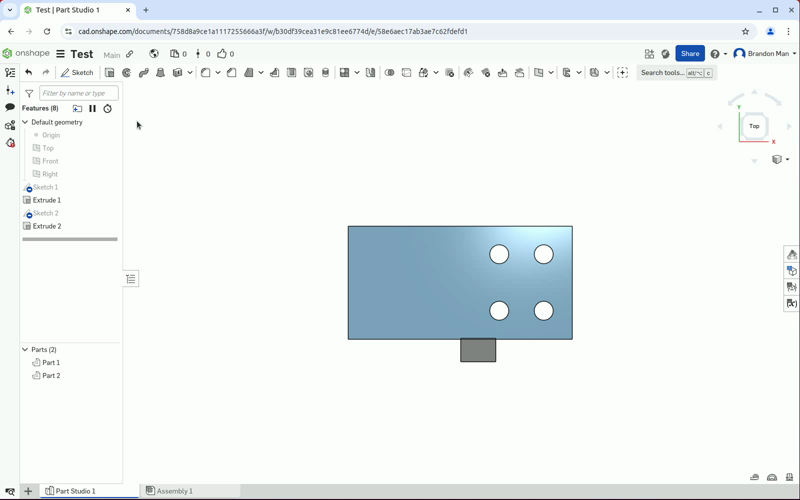
key(shift+h)
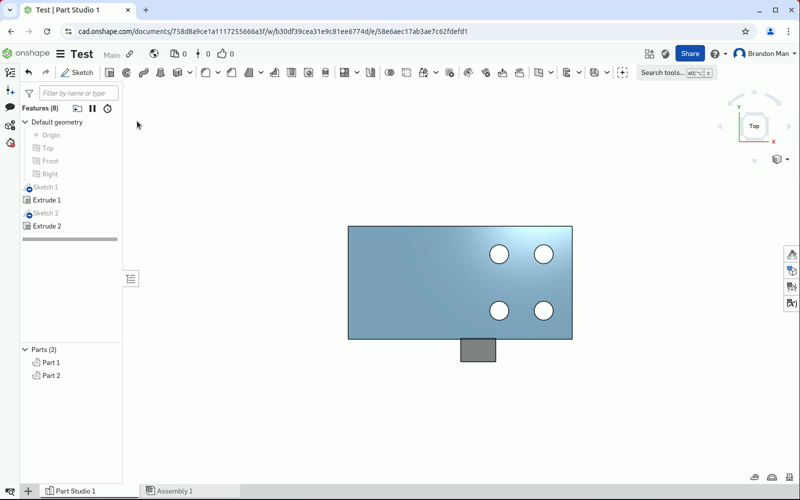
key(shift+h)
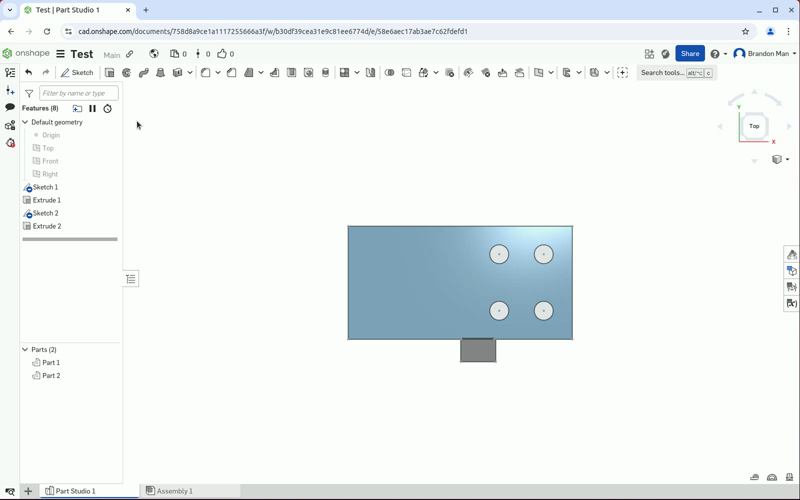
key(shift+7)
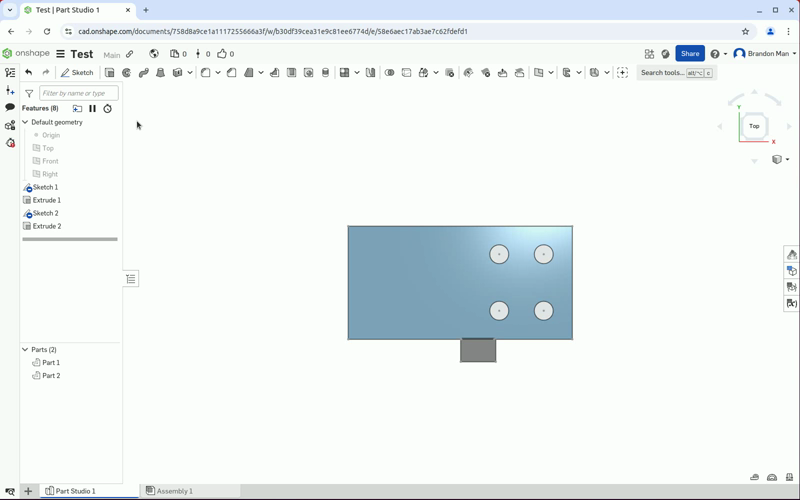
key(up, 3)
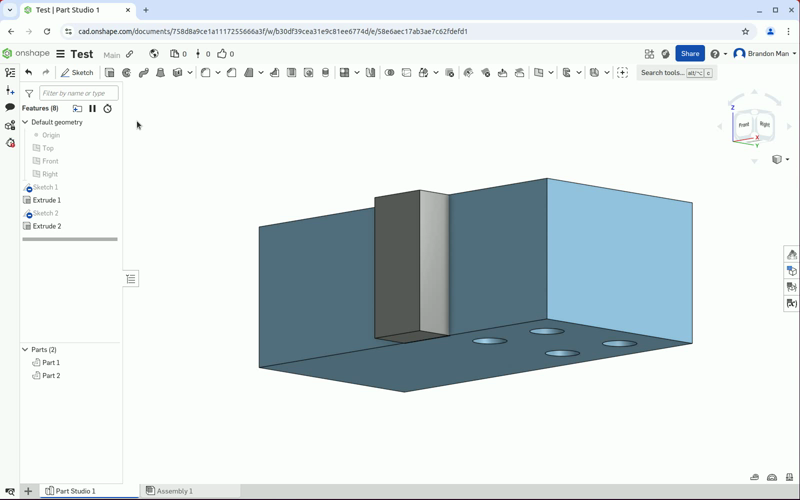
key(left, 3)
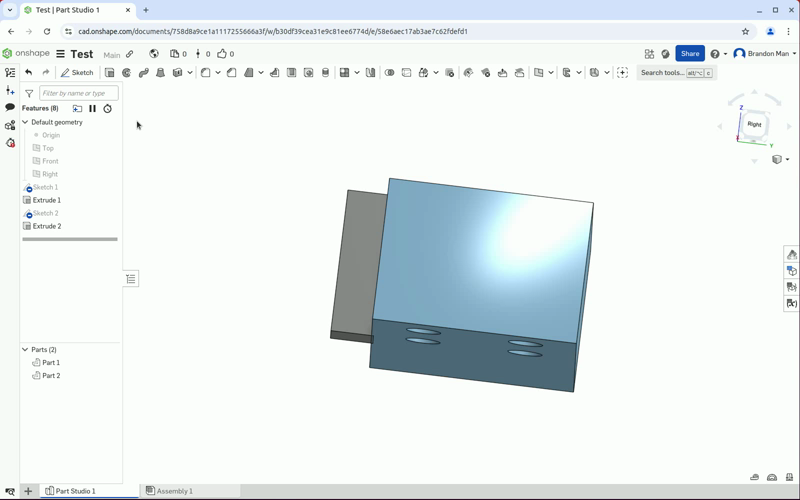
key(right, 3)
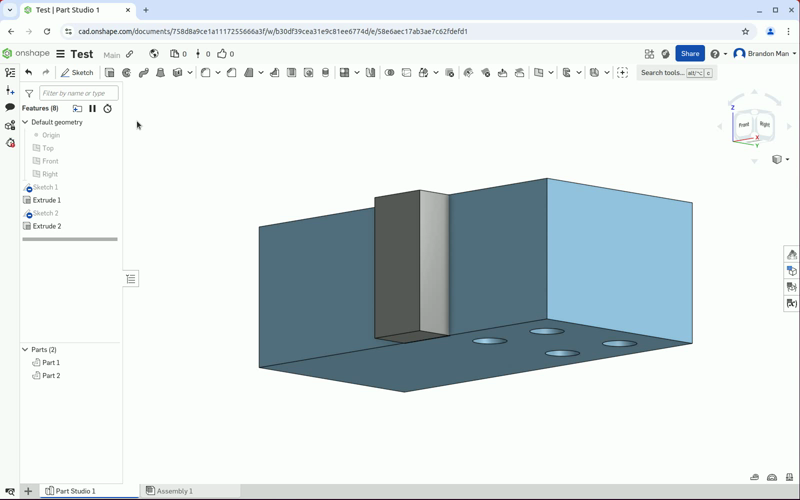
key(down, 3)
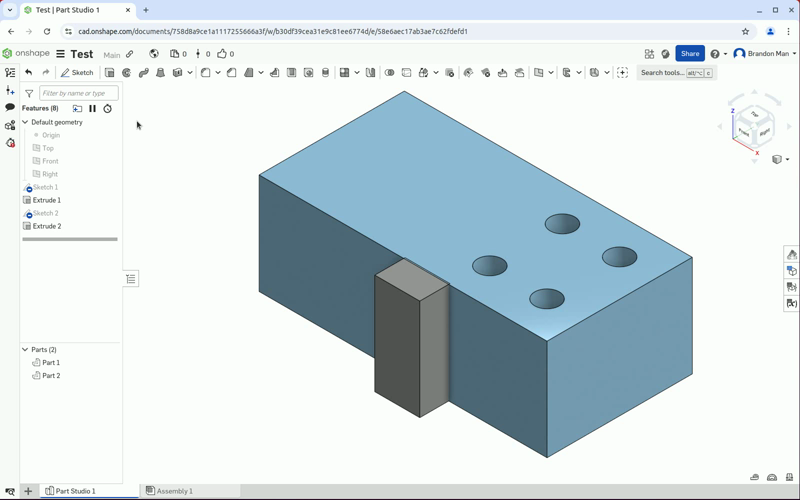
mouse_move(73, 189)
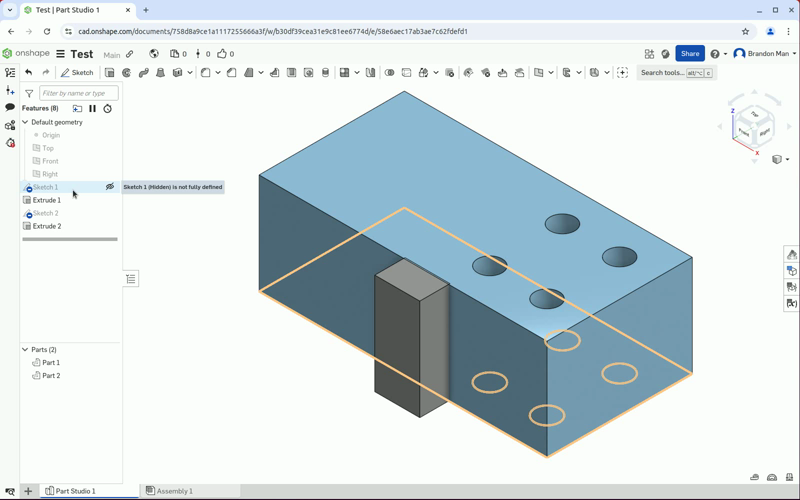
click(73, 189)